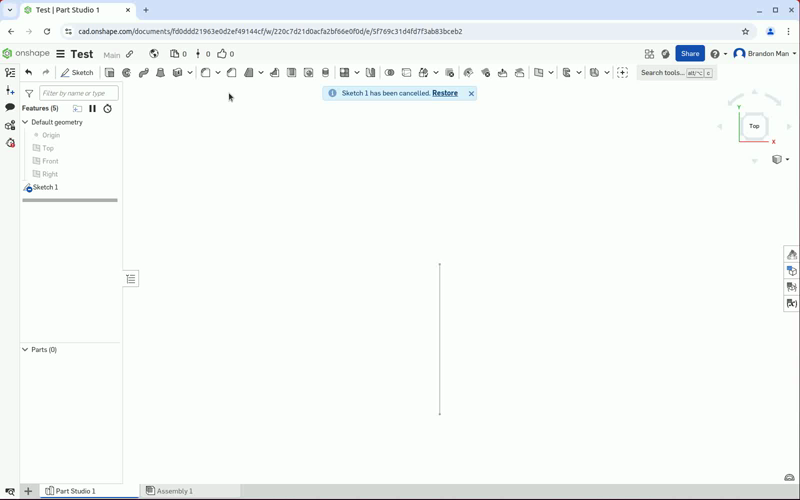
key(shift+h)
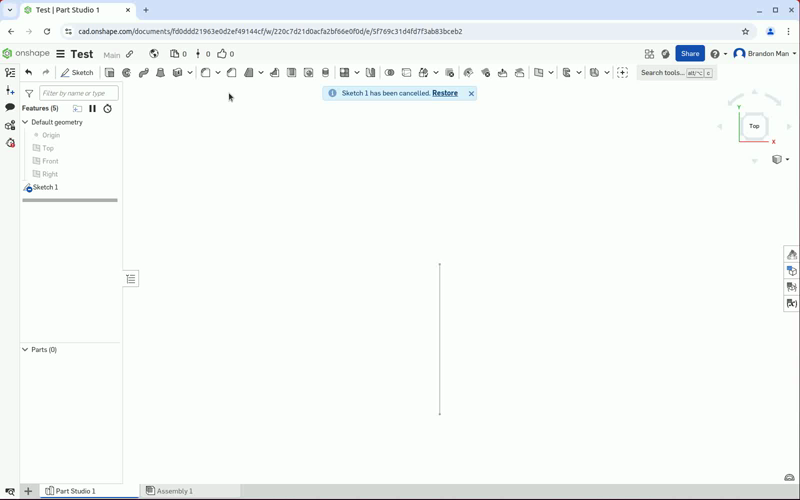
key(shift+s)
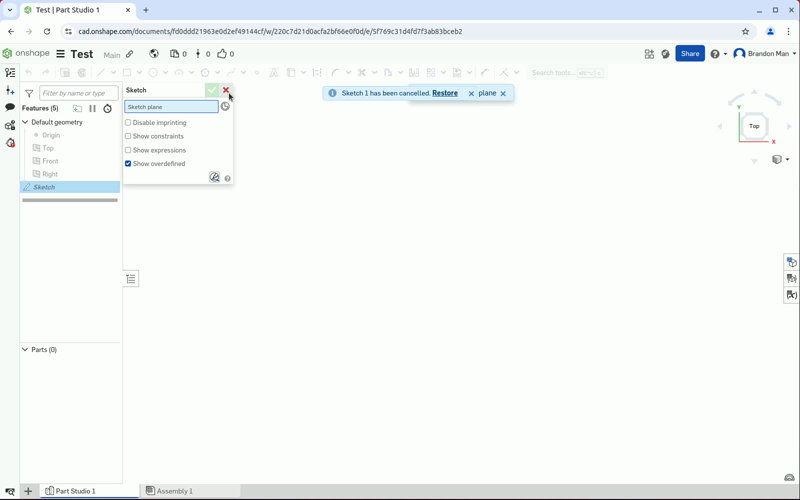
mouse_move(73, 150)
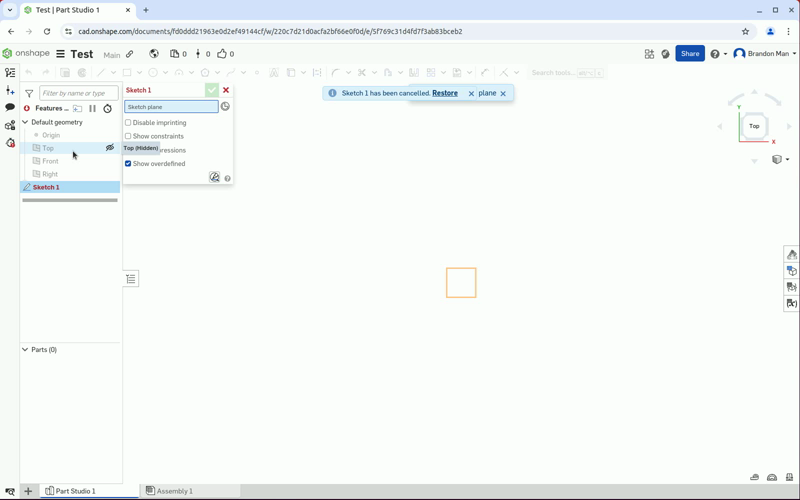
click(73, 150)
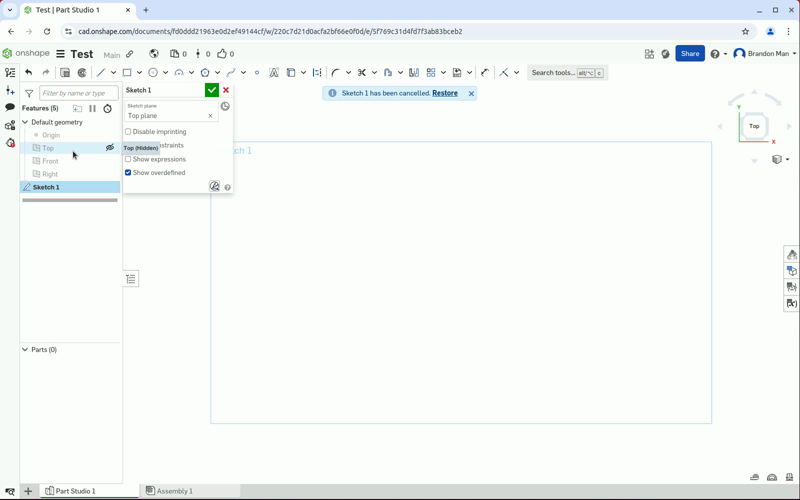
mouse_move(73, 352)
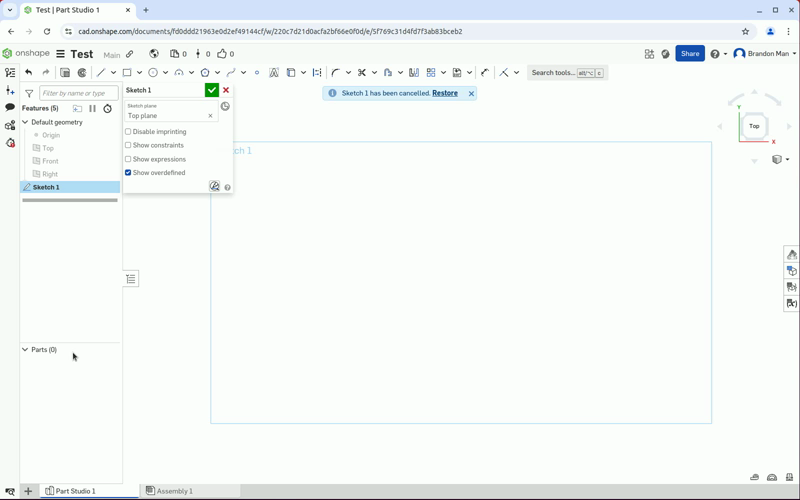
key(y)
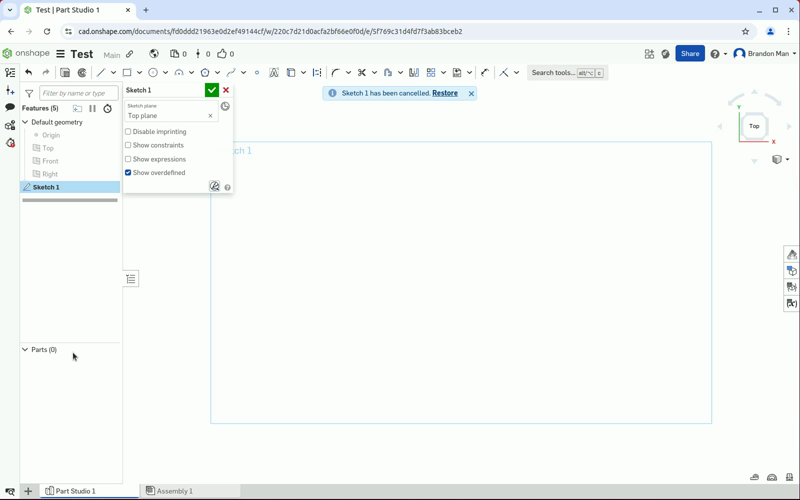
key(l)
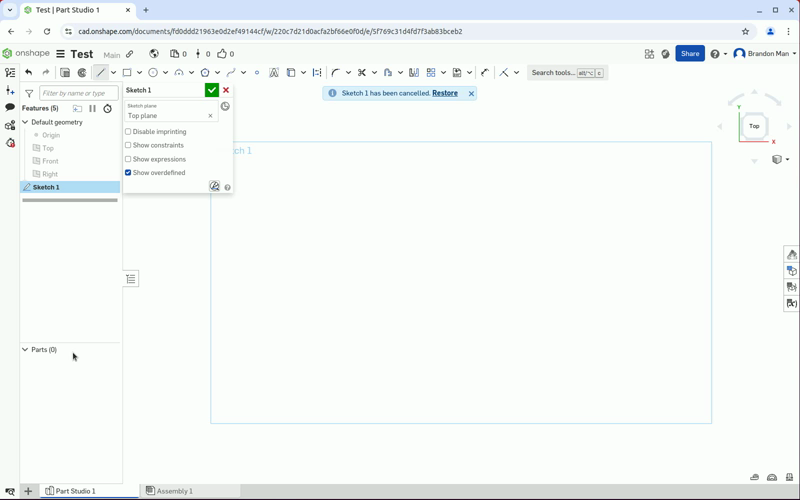
key_down(shift)
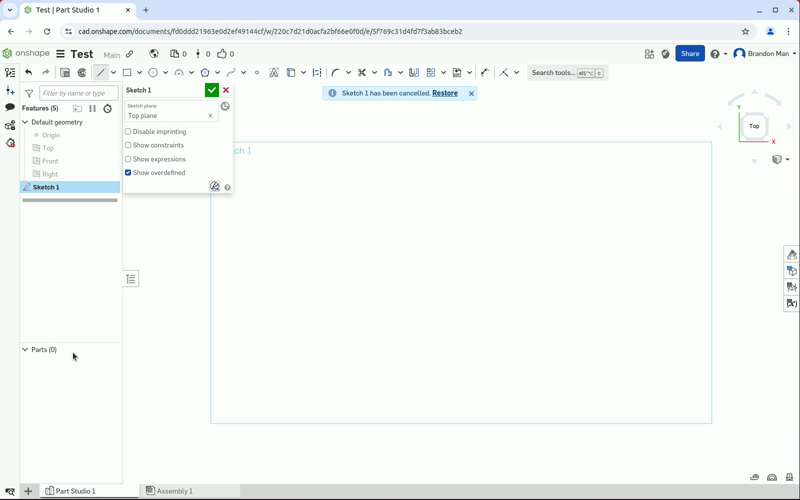
mouse_move(447, 287)
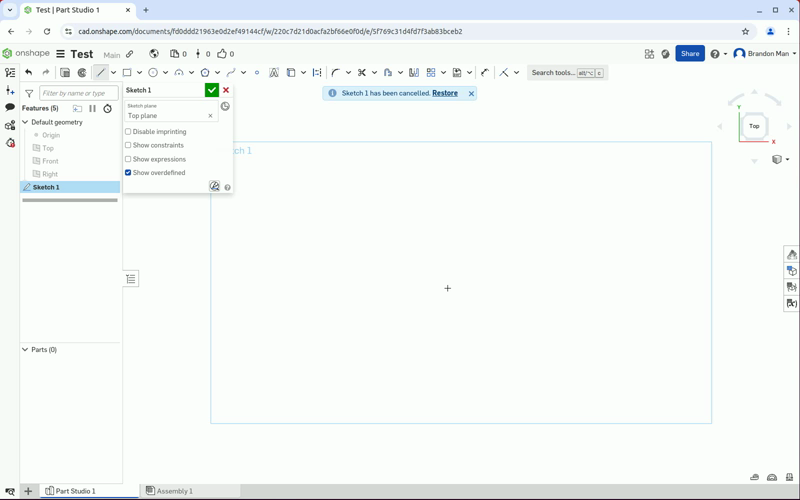
click(447, 287)
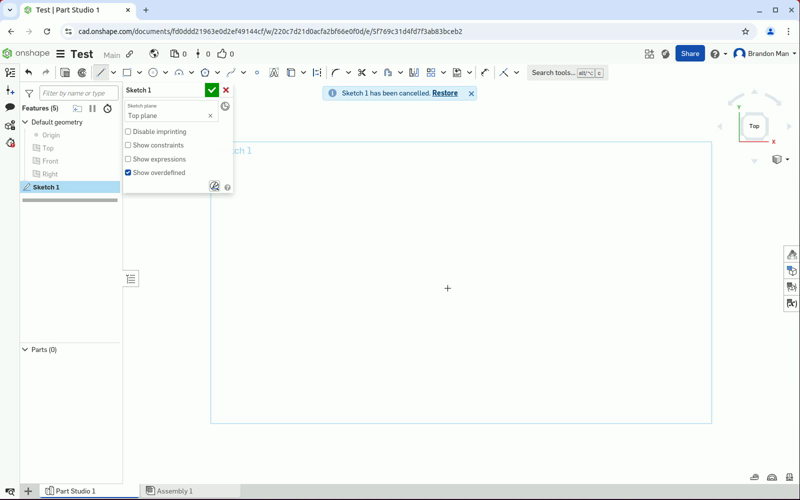
key_up(shift)
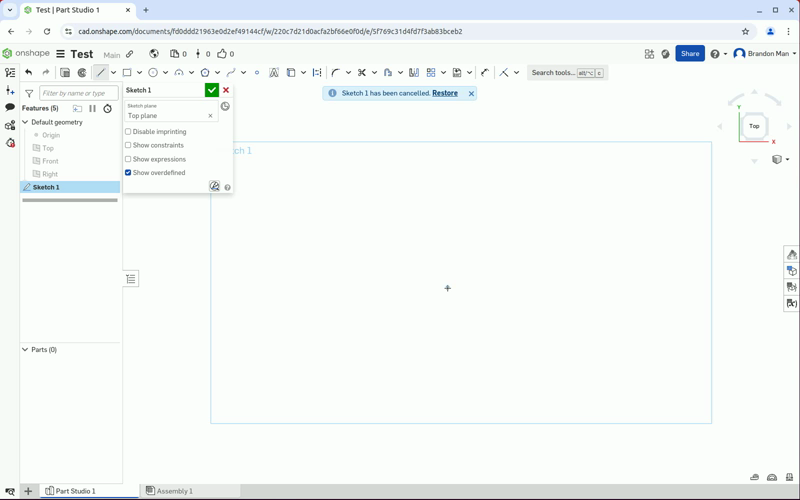
key_down(shift)
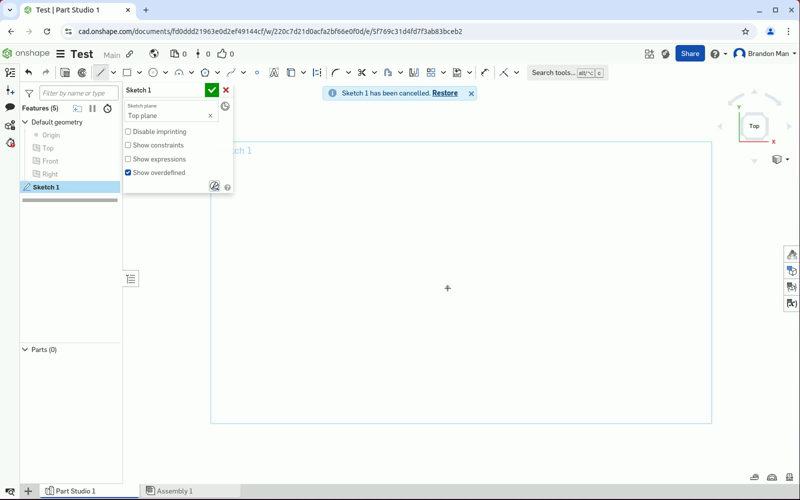
mouse_move(573, 287)
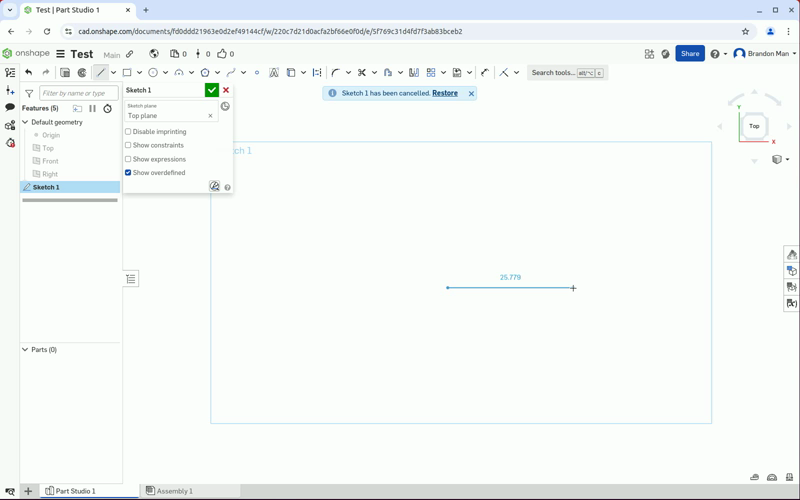
click(573, 287)
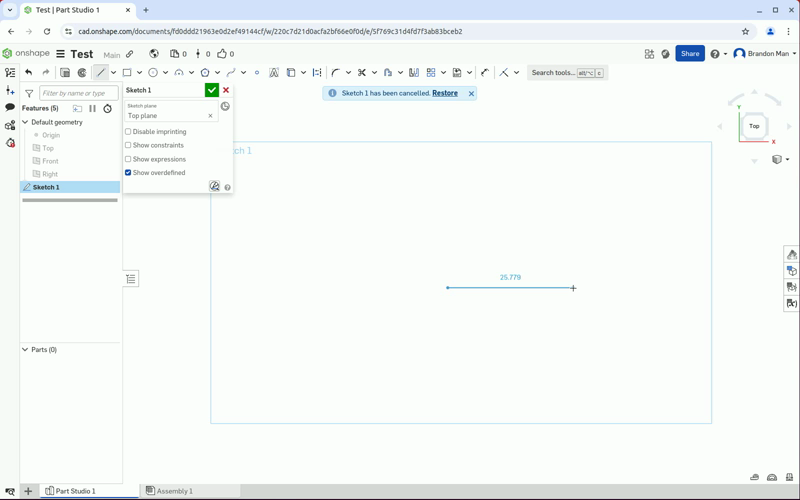
key_up(shift)
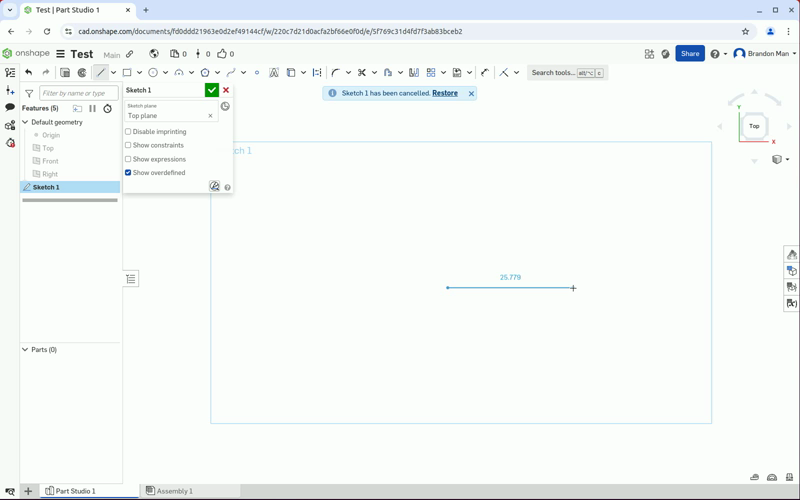
key_down(shift)
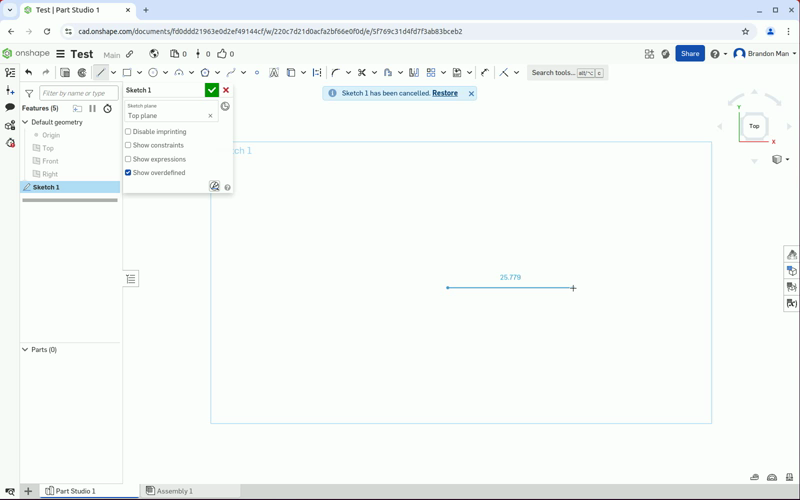
mouse_move(573, 193)
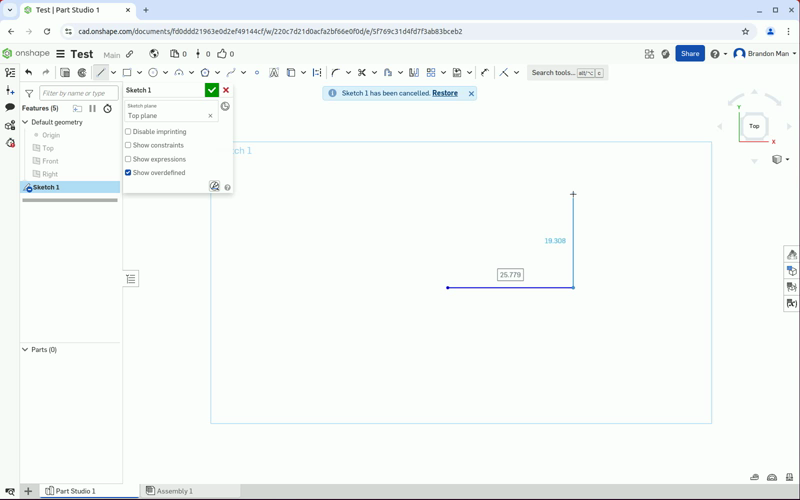
click(573, 193)
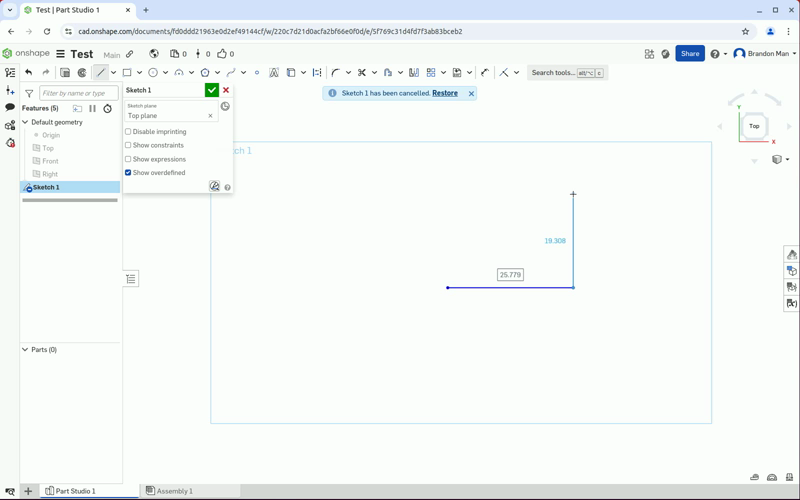
key_up(shift)
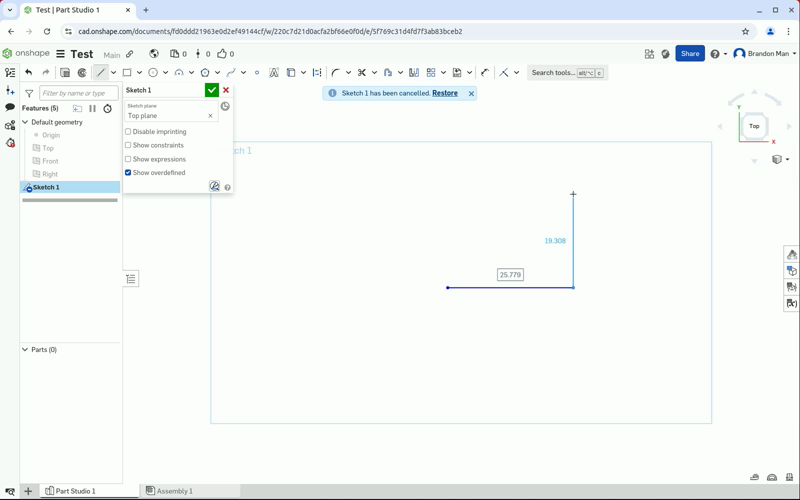
key_down(shift)
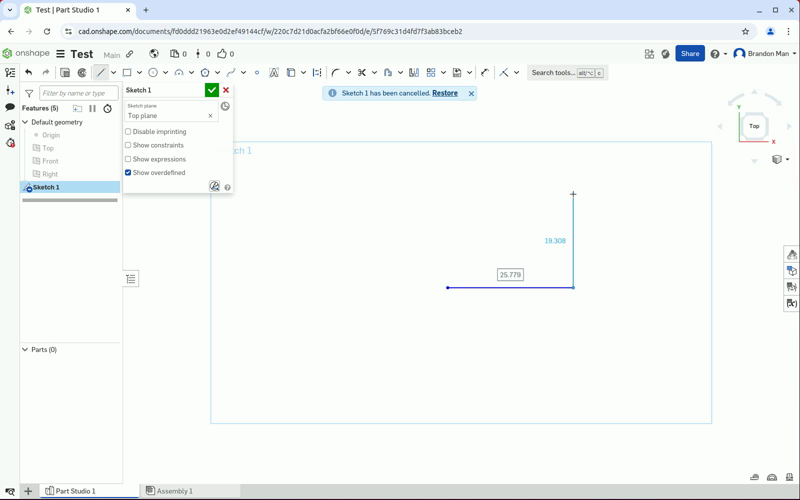
mouse_move(447, 193)
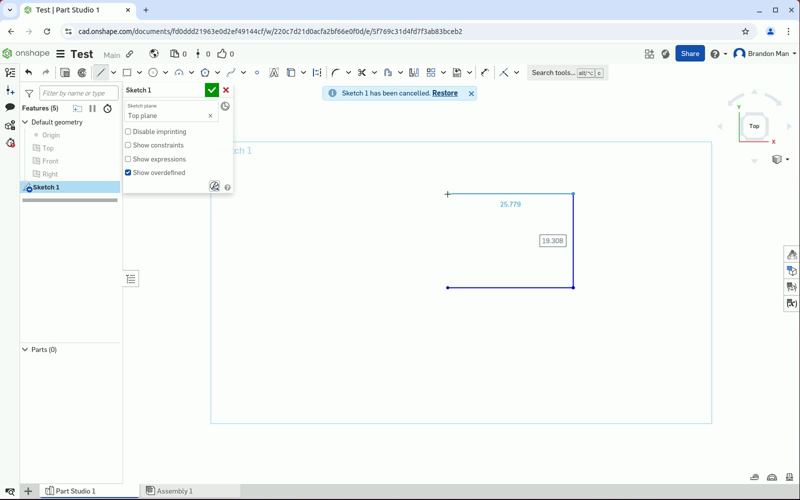
click(447, 193)
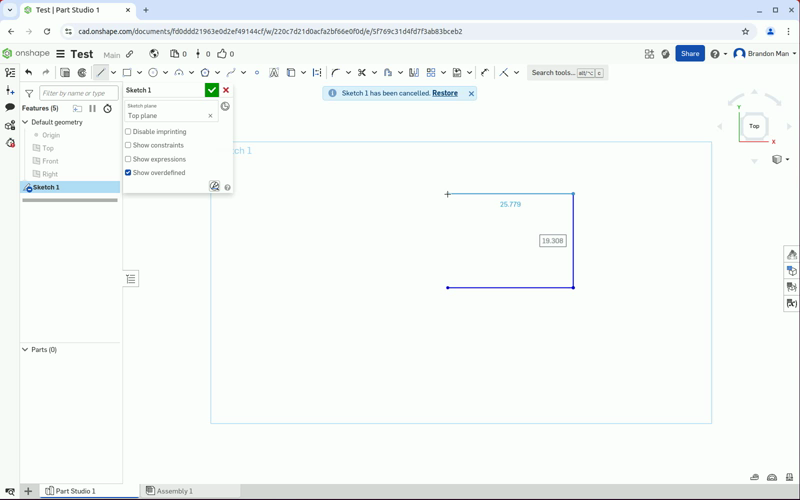
key_up(shift)
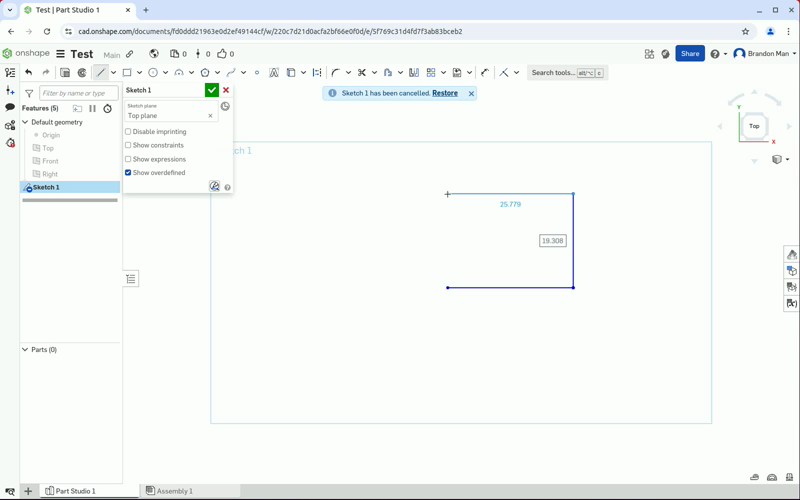
key_down(shift)
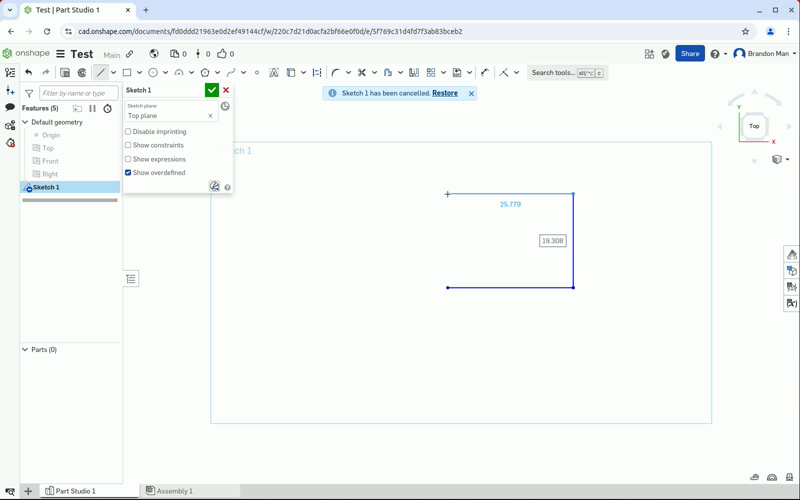
mouse_move(447, 287)
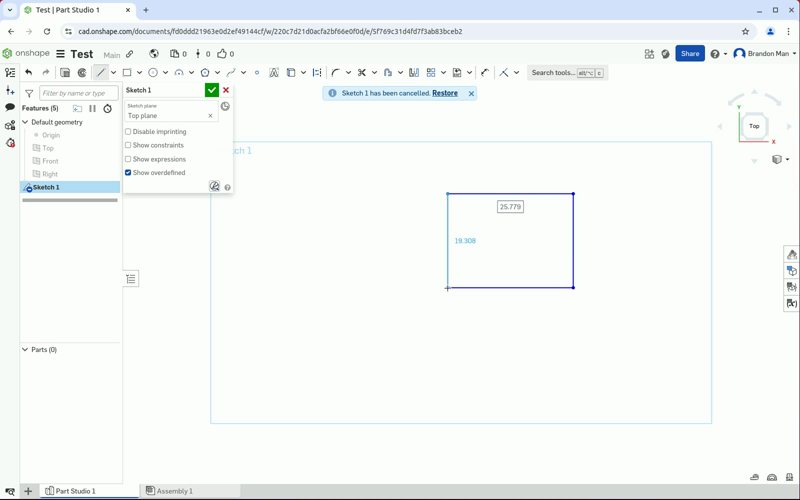
key_up(shift)
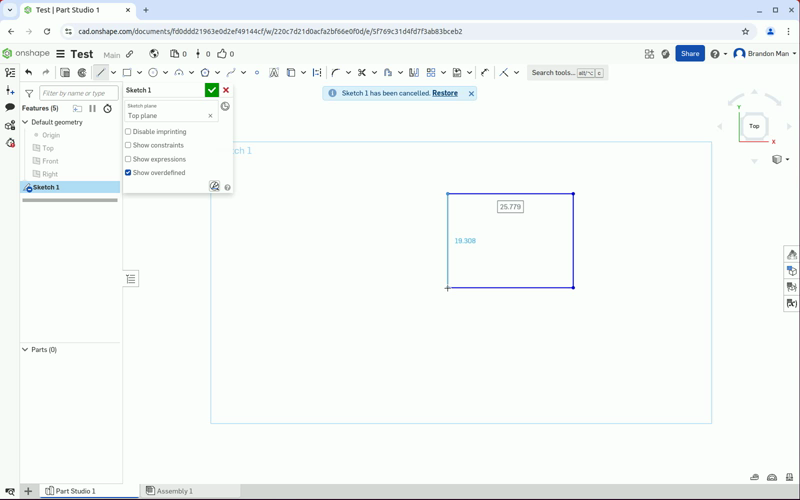
click(447, 287)
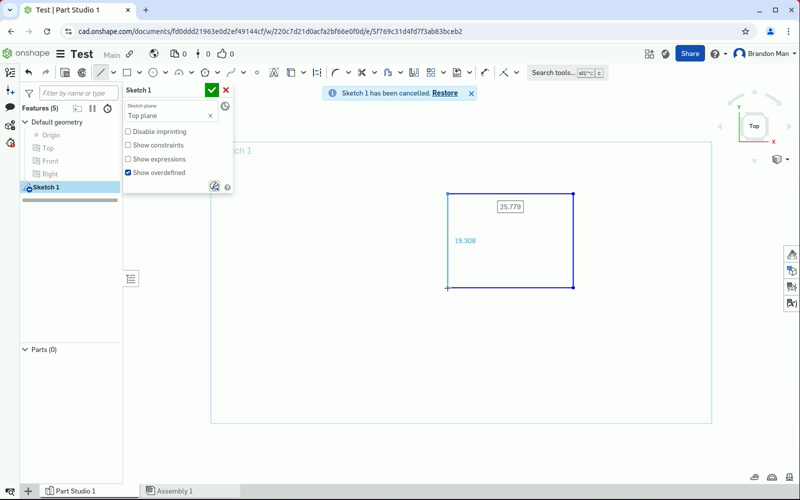
key(esc)
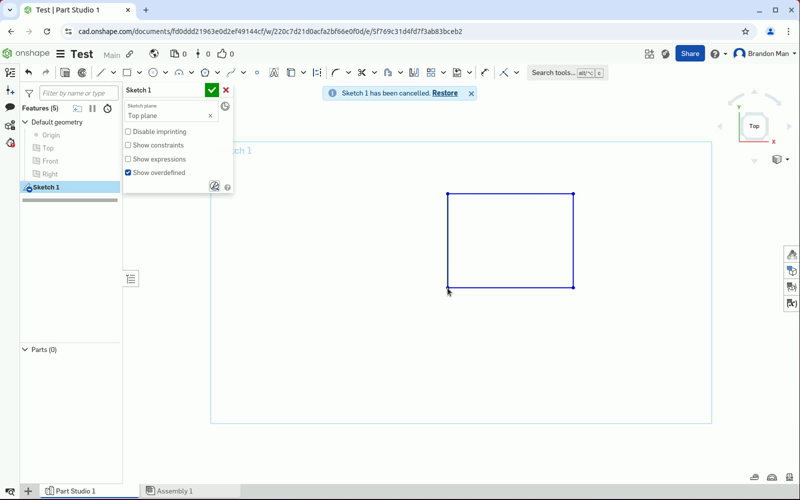
mouse_move(554, 239)
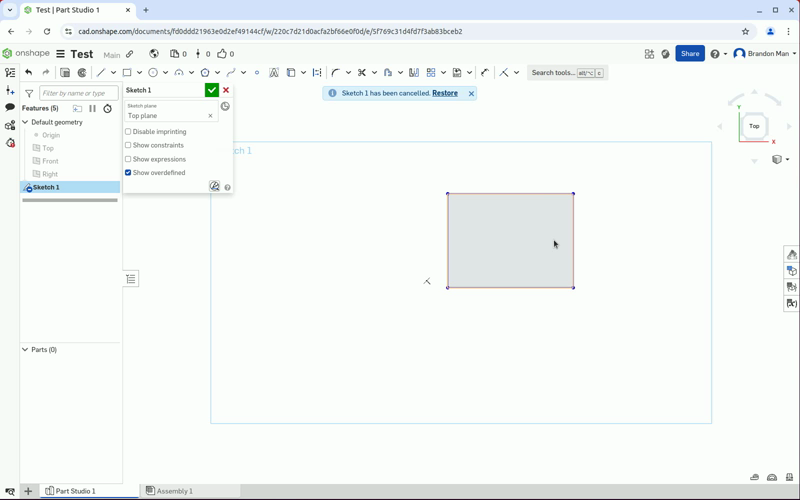
click(554, 239)
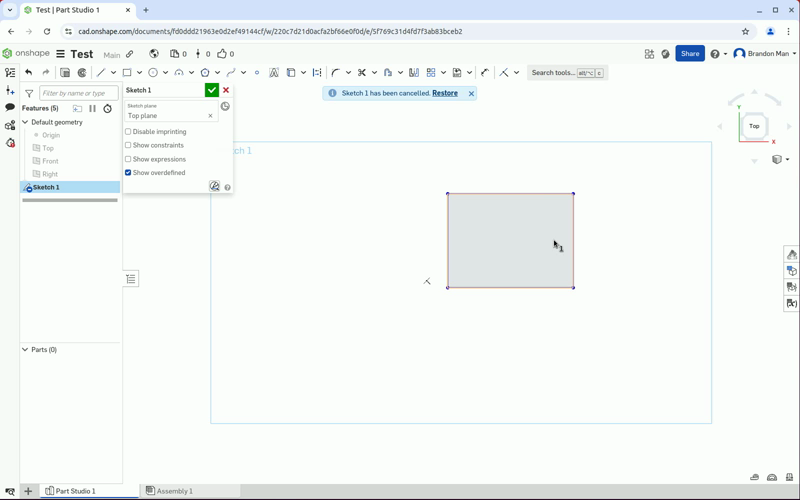
mouse_move(73, 352)
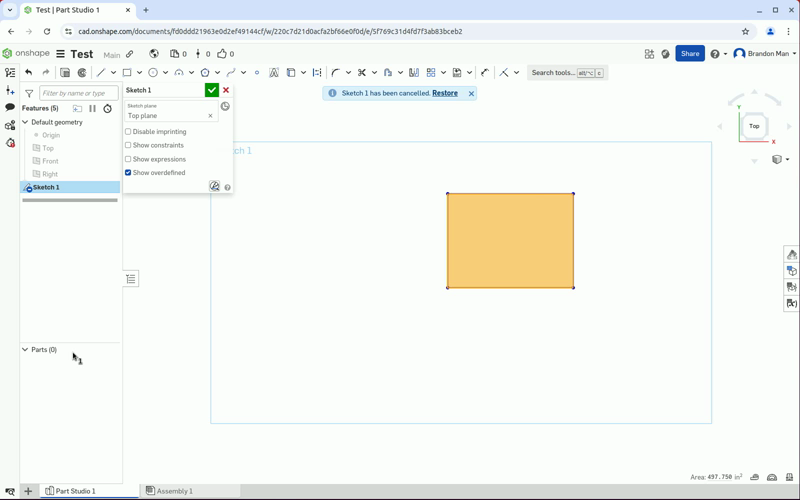
key(shift+y)
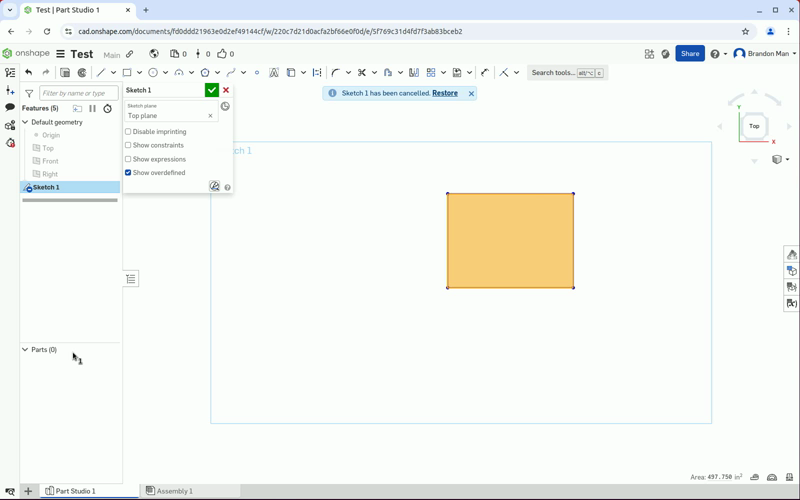
key(shift+e)
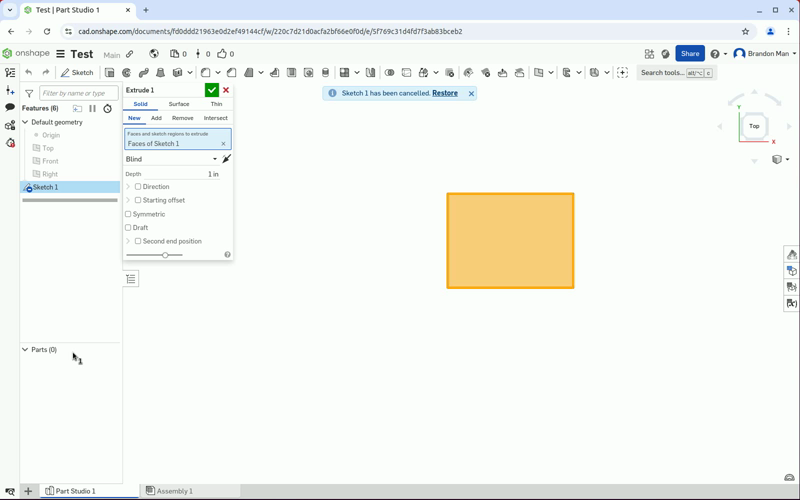
mouse_move(143, 106)
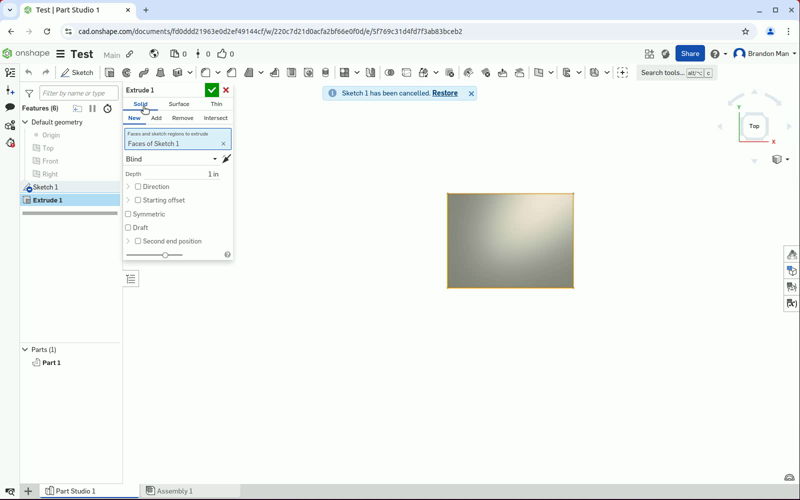
click(143, 106)
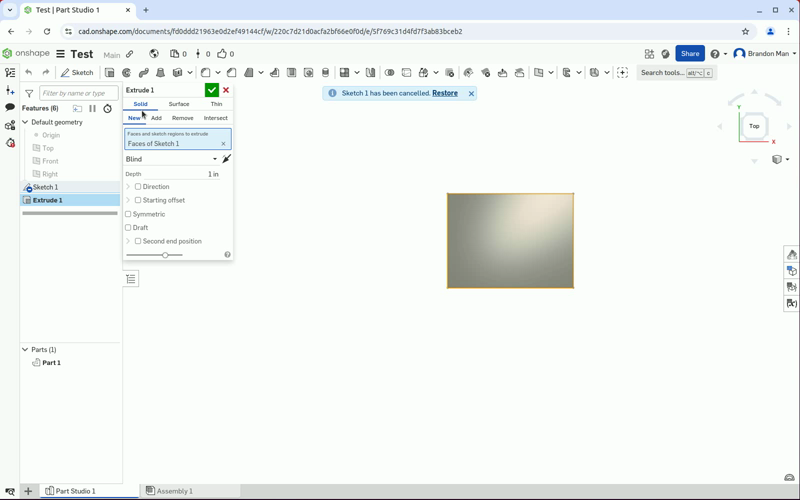
mouse_move(137, 120)
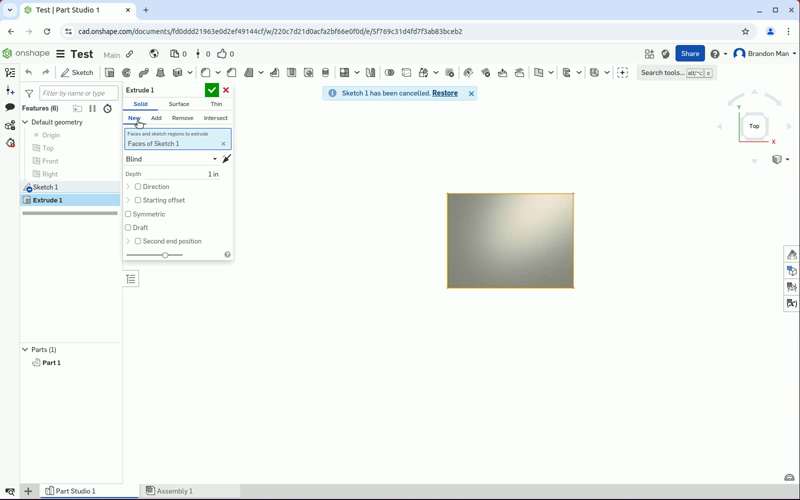
click(137, 120)
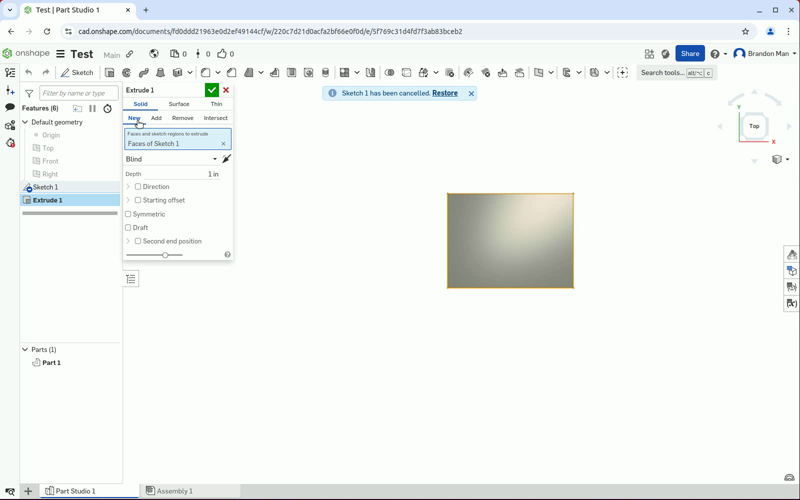
key(tab, 4)
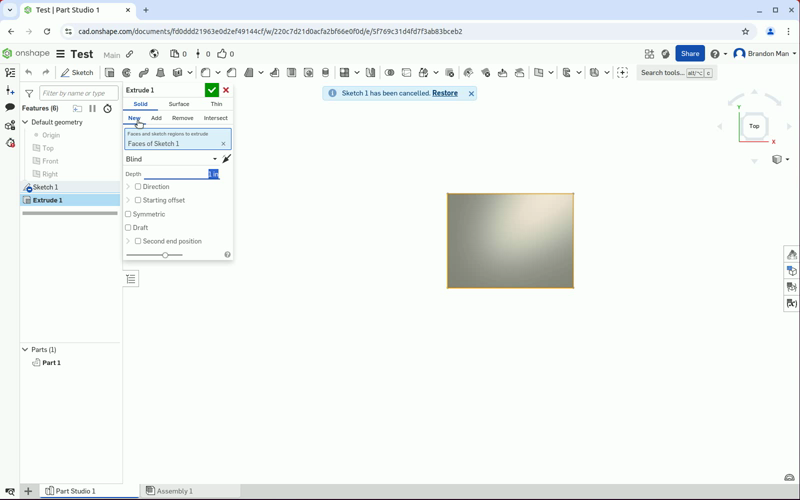
text(18.775)
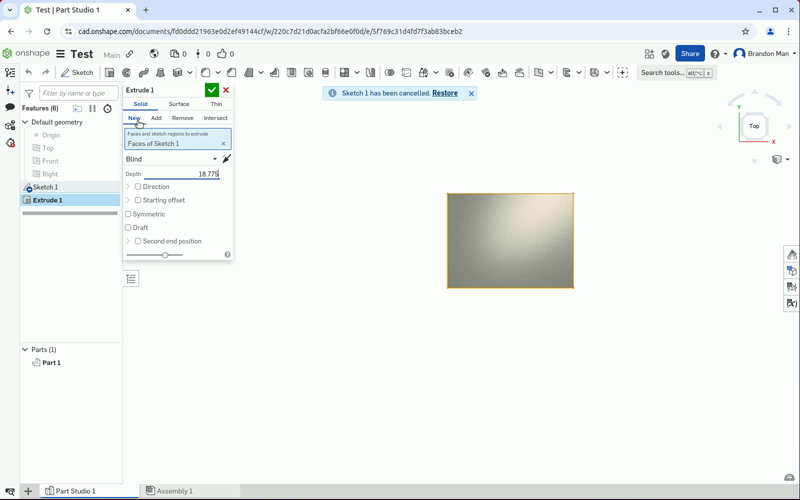
key(enter)
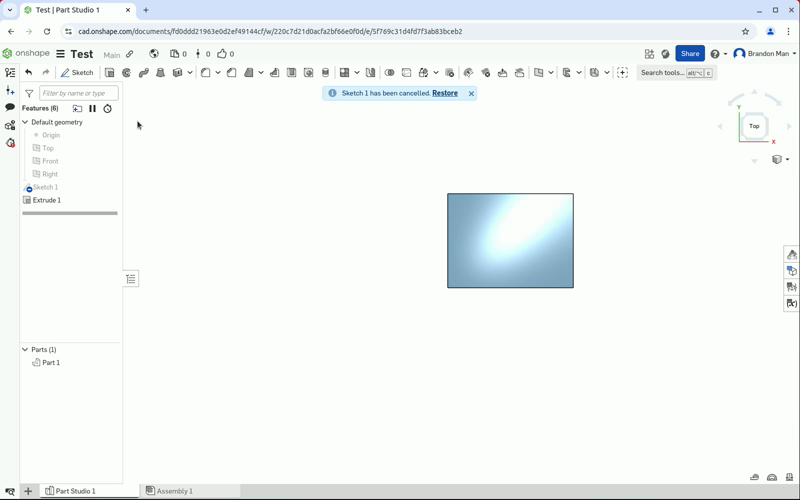
key(shift+h)
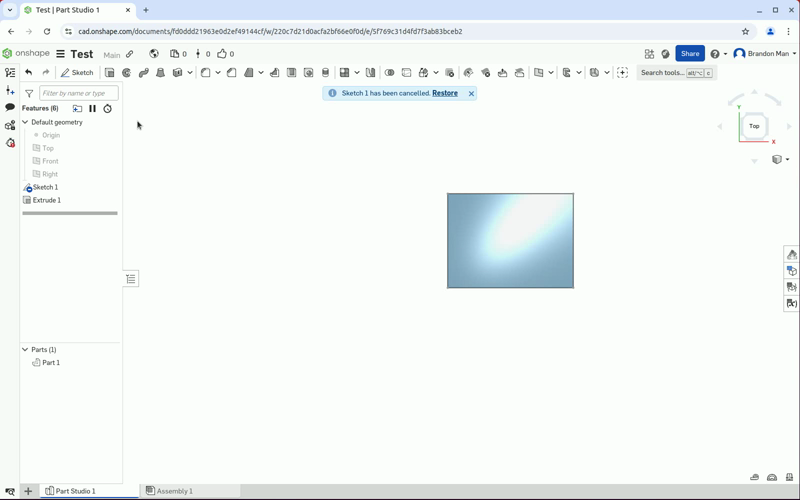
key(shift+h)
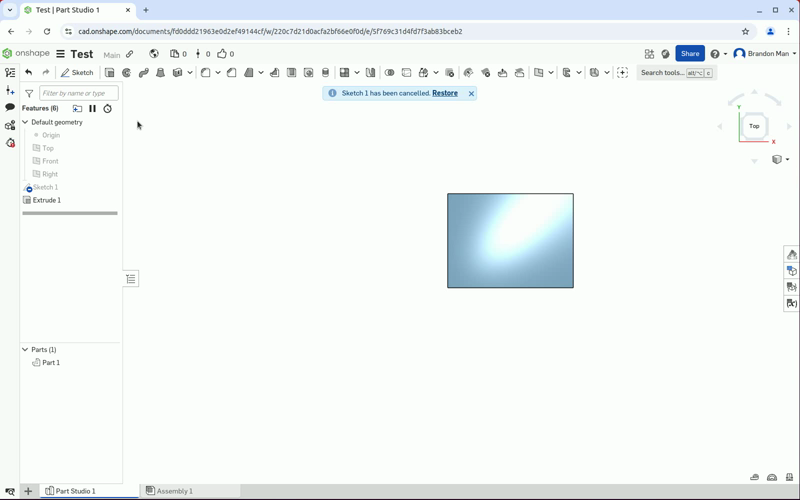
mouse_move(73, 189)
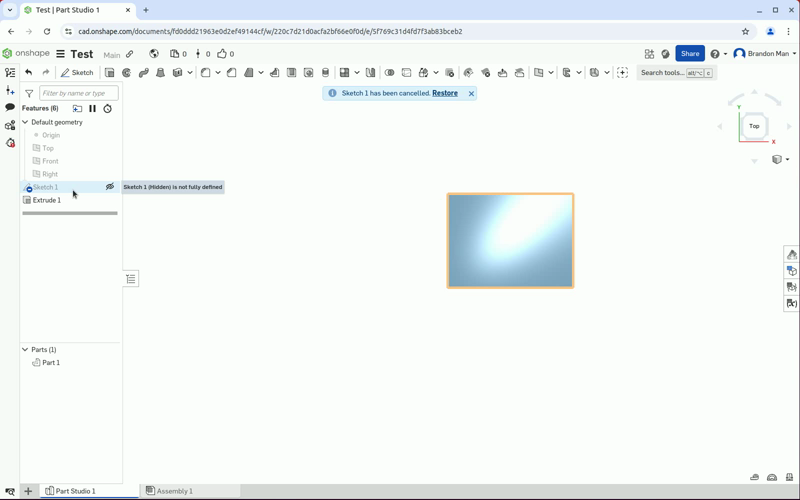
click(73, 189)
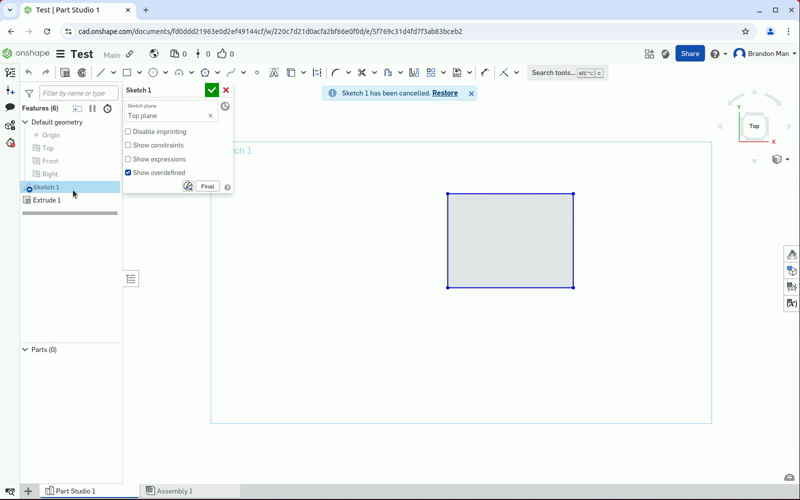
mouse_move(229, 92)
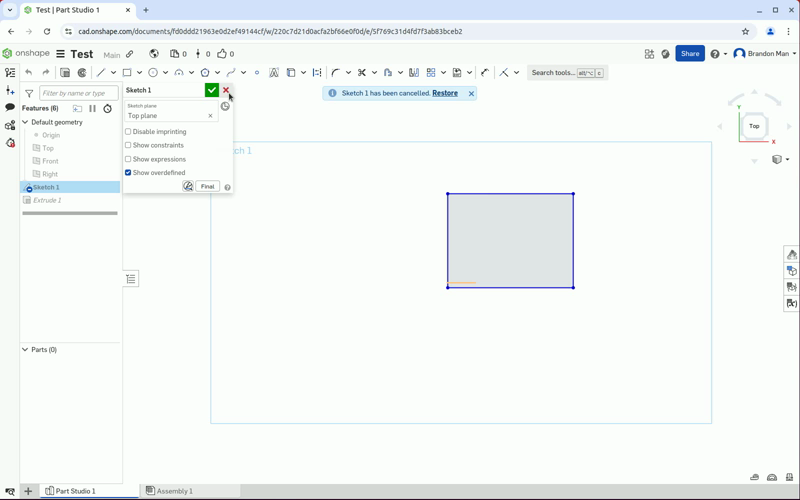
click(229, 92)
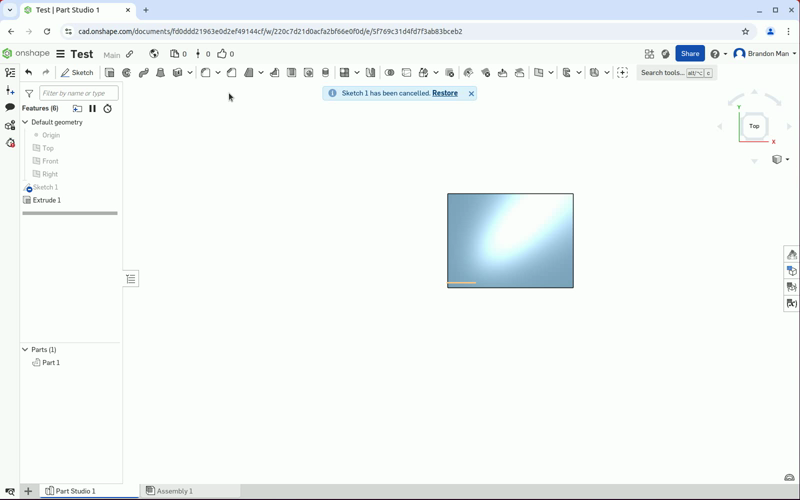
mouse_move(541, 75)
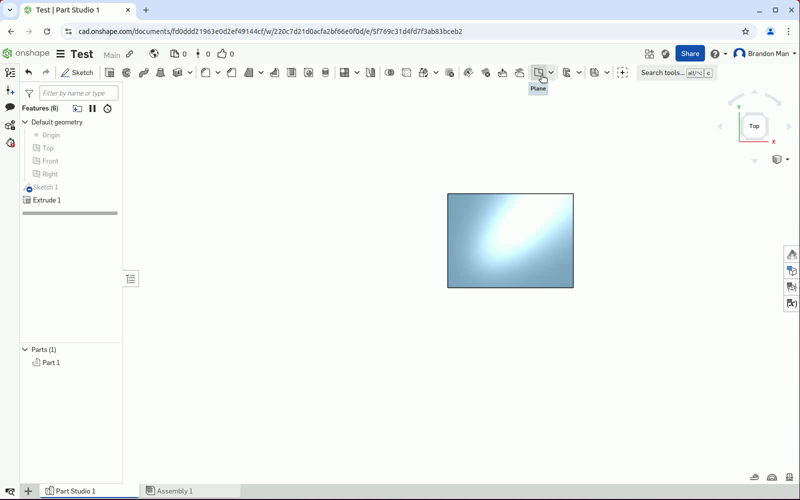
click(541, 75)
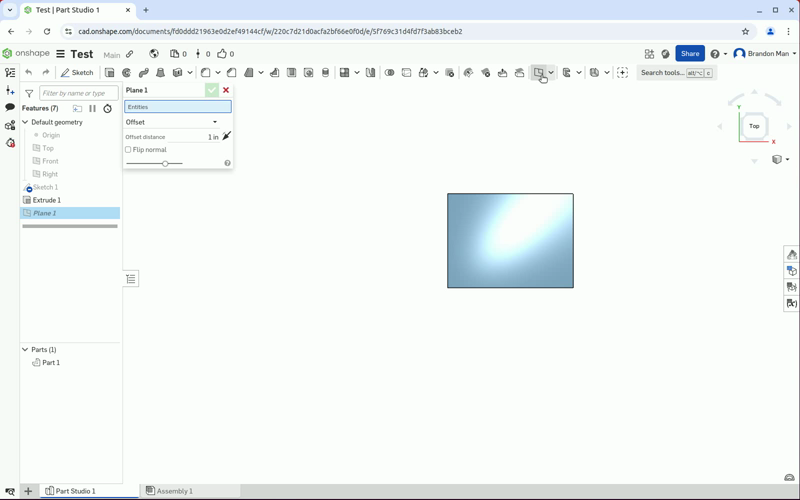
mouse_move(73, 150)
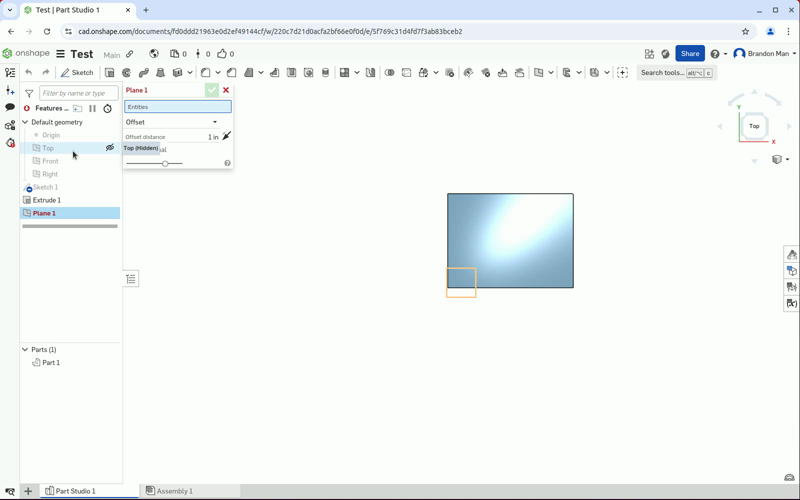
click(73, 150)
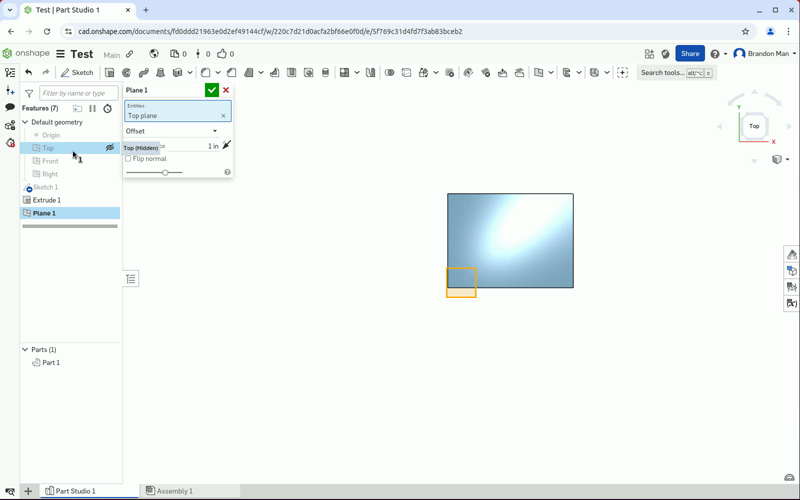
key(tab, 2)
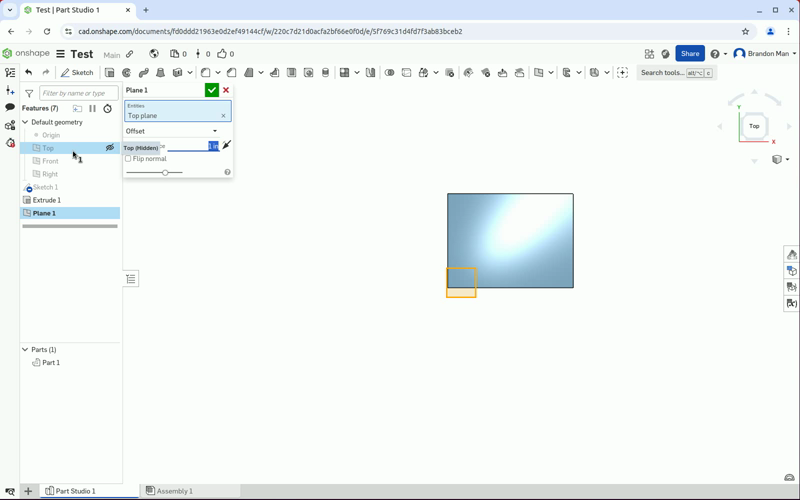
text(18.764)
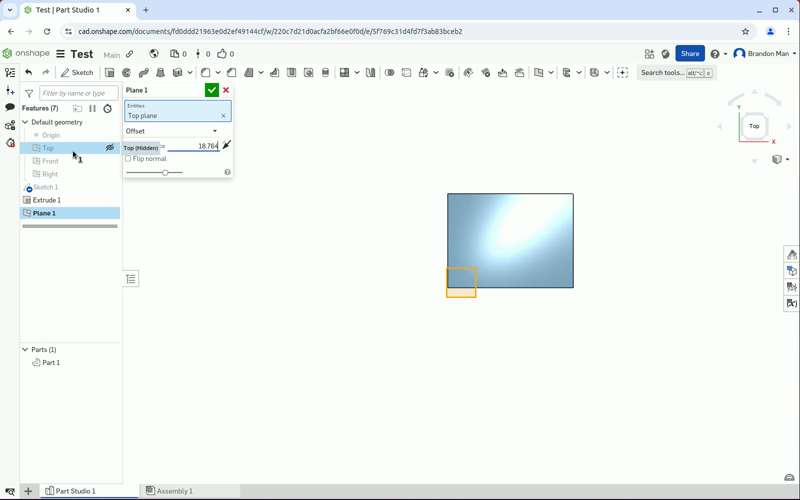
key(enter, 2)
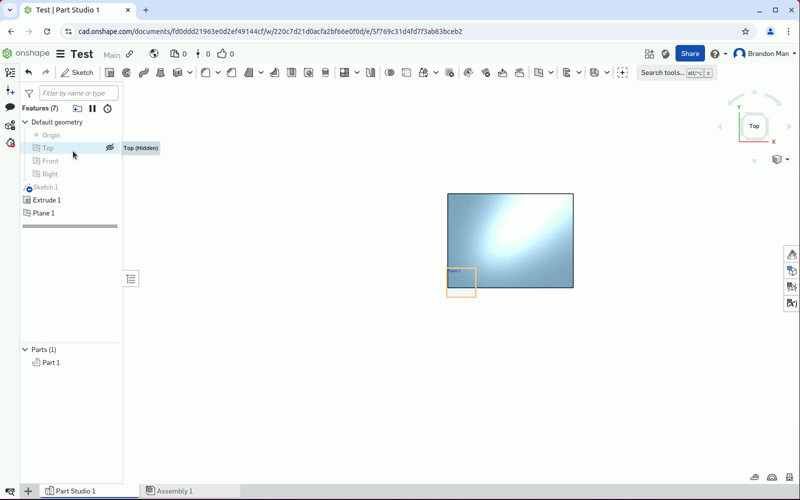
key(shift+s)
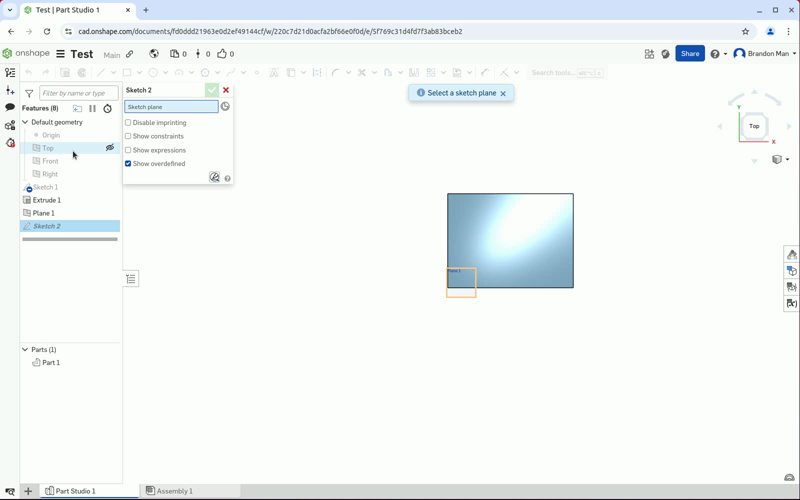
mouse_move(73, 215)
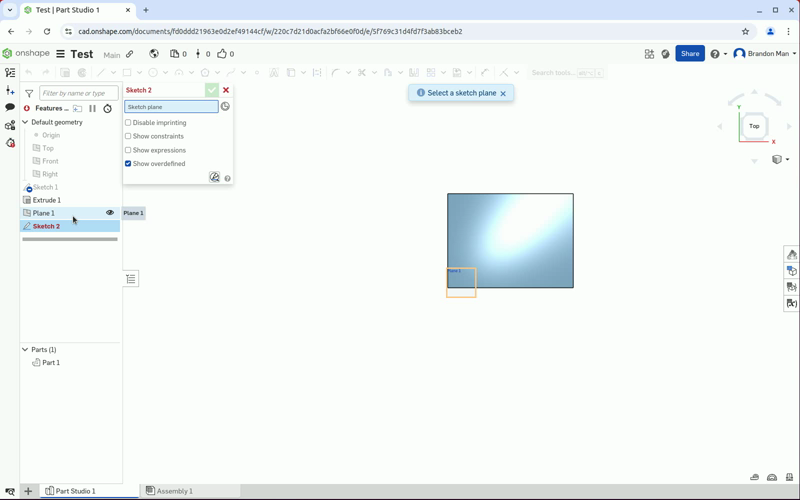
click(73, 215)
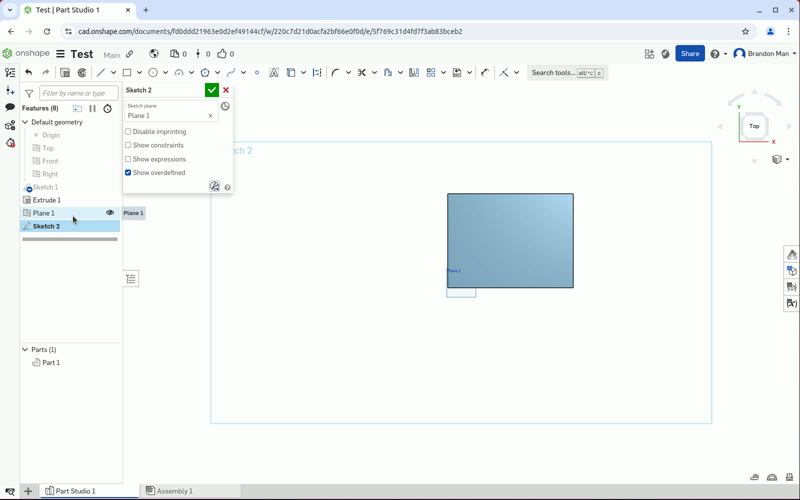
mouse_move(73, 352)
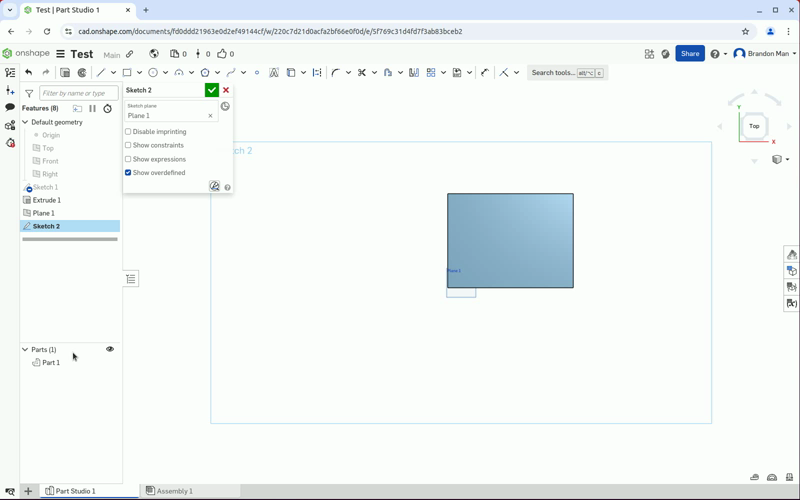
key(y)
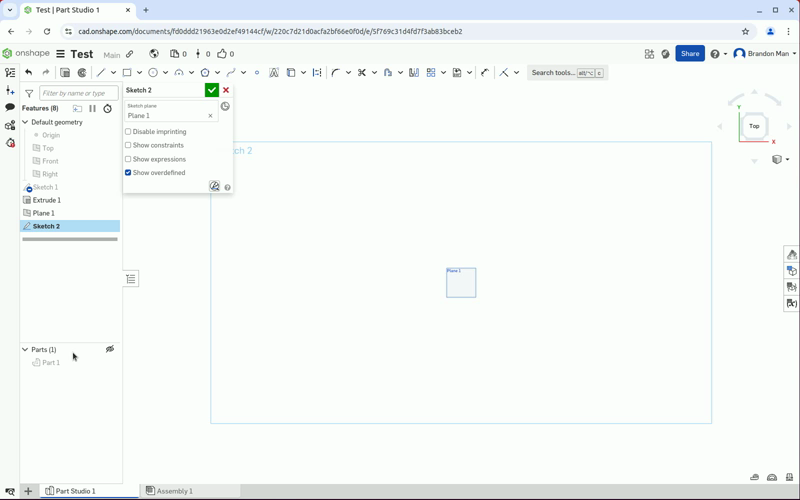
key(l)
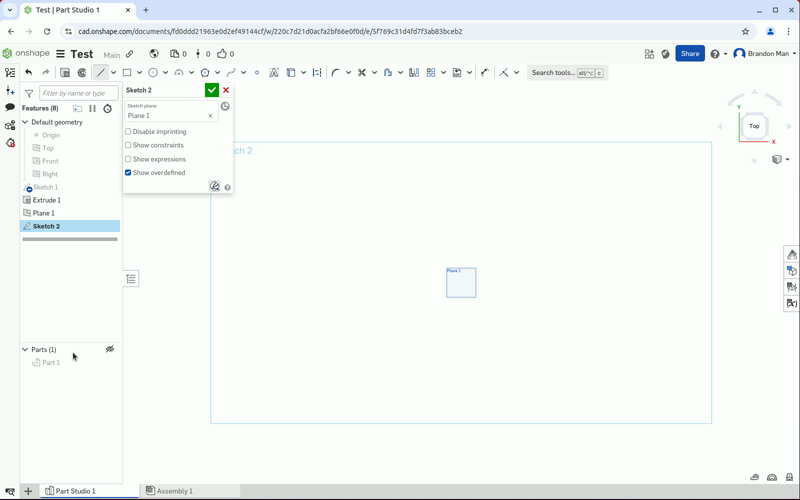
key_down(shift)
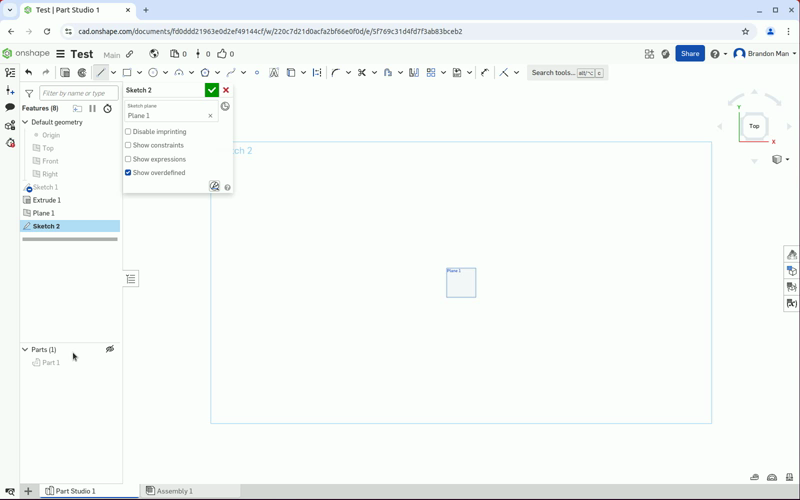
mouse_move(449, 286)
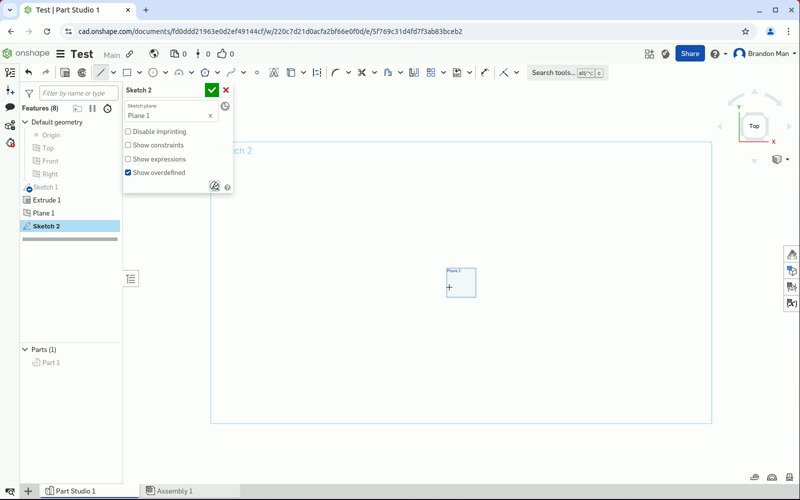
click(449, 286)
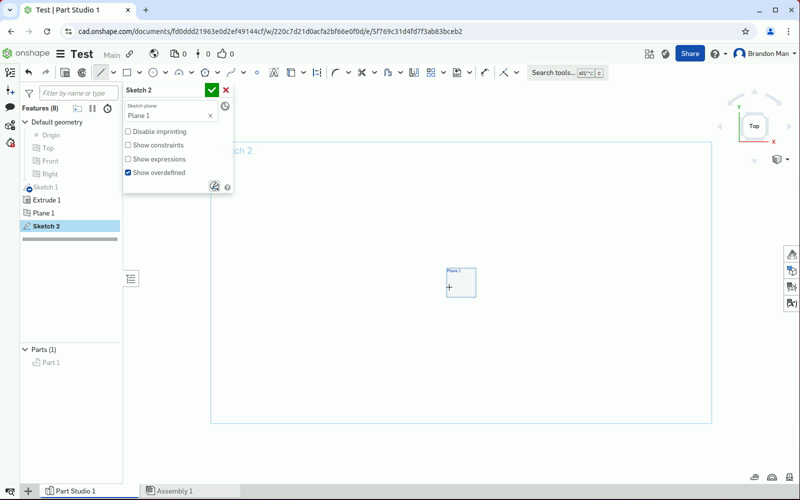
key_up(shift)
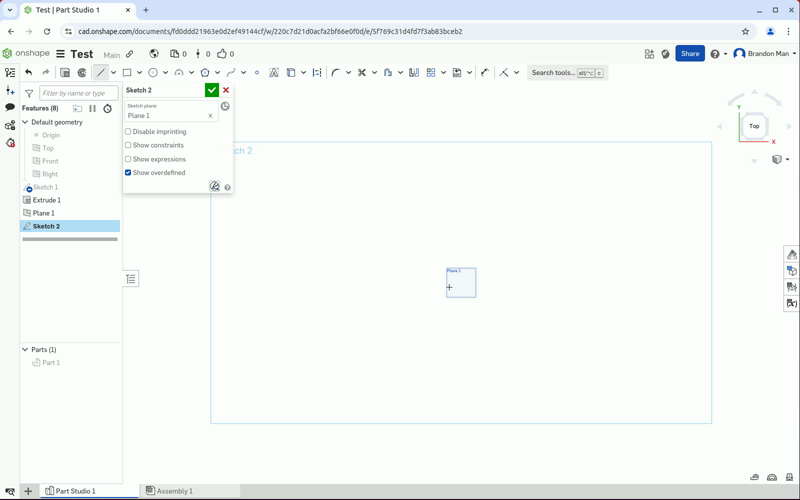
key_down(shift)
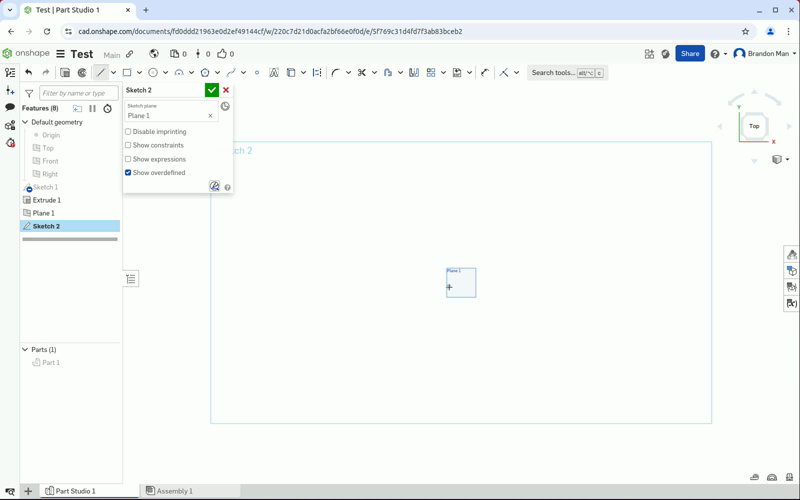
mouse_move(572, 286)
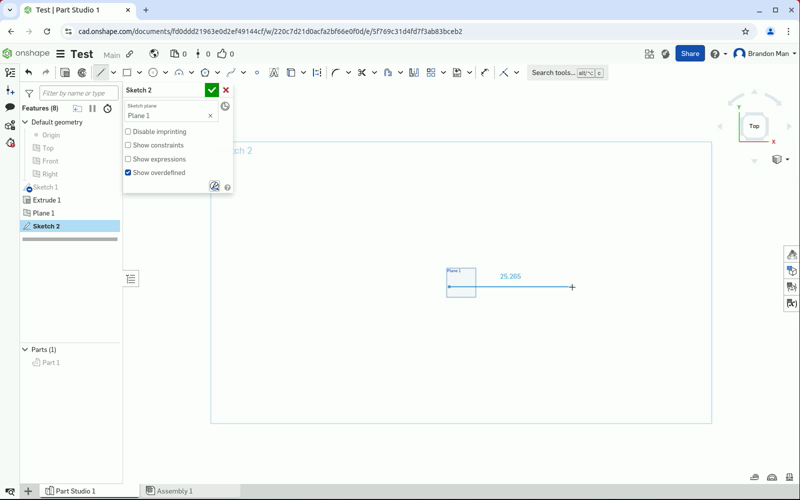
click(572, 286)
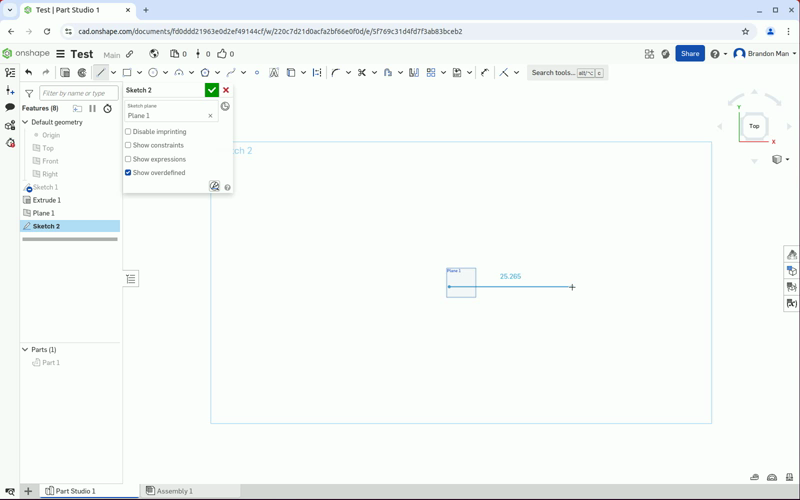
key_up(shift)
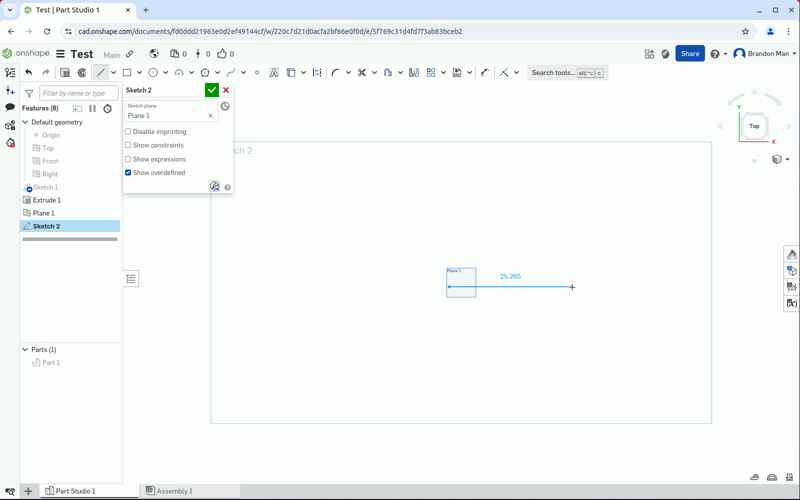
key_down(shift)
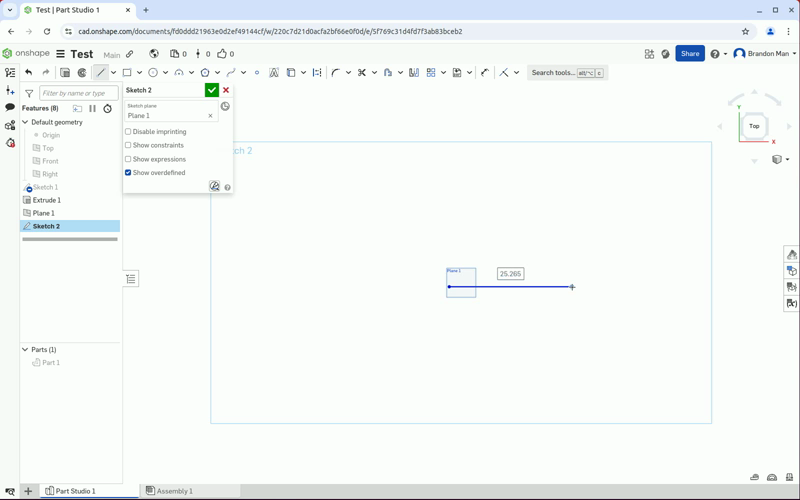
mouse_move(572, 195)
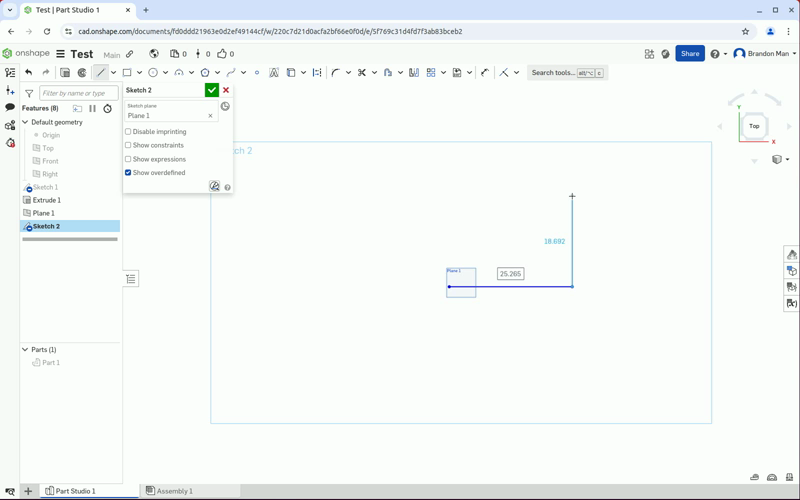
click(572, 195)
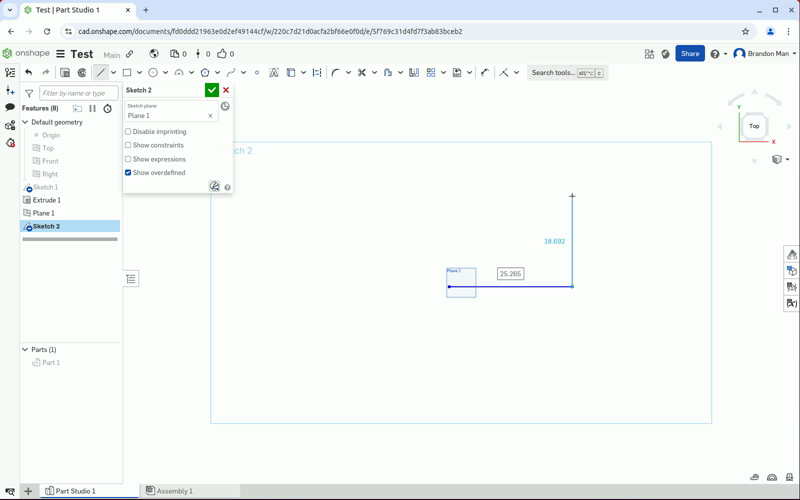
key_up(shift)
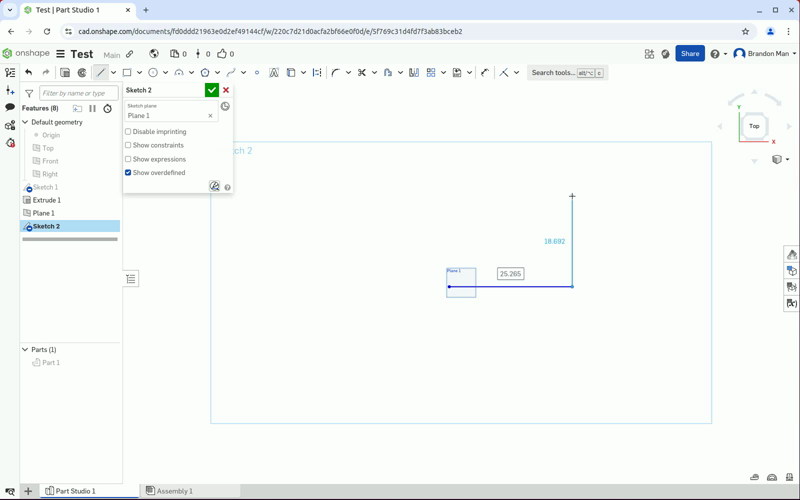
key_down(shift)
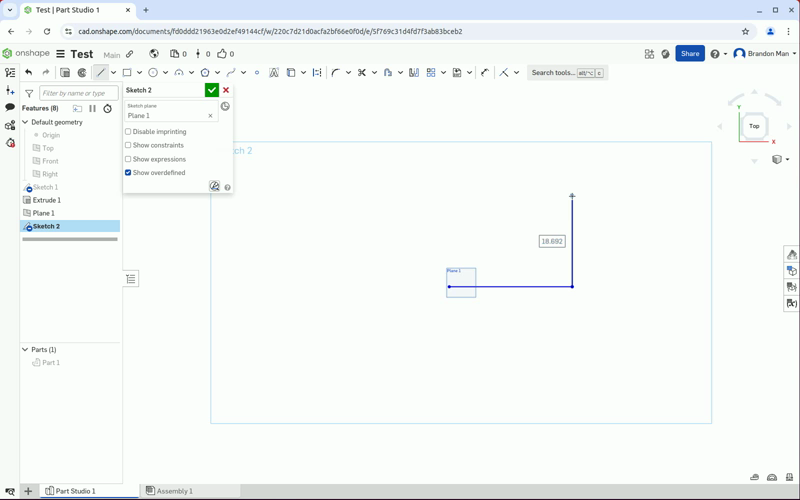
mouse_move(449, 195)
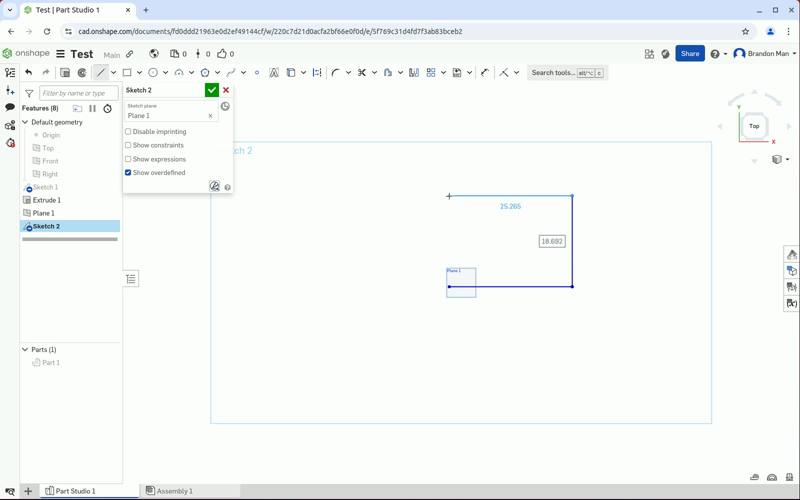
click(449, 195)
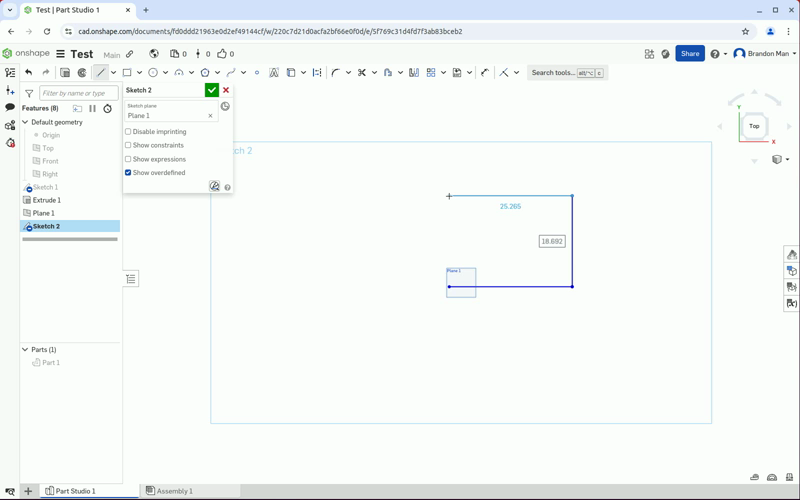
key_up(shift)
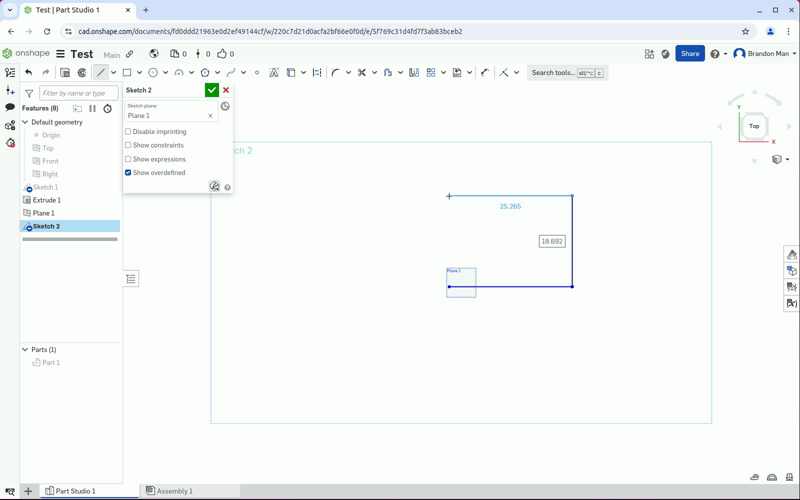
key_down(shift)
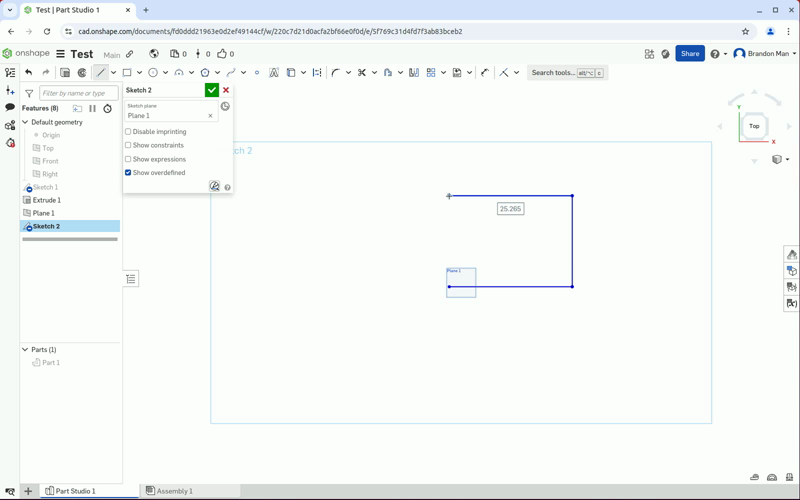
mouse_move(449, 286)
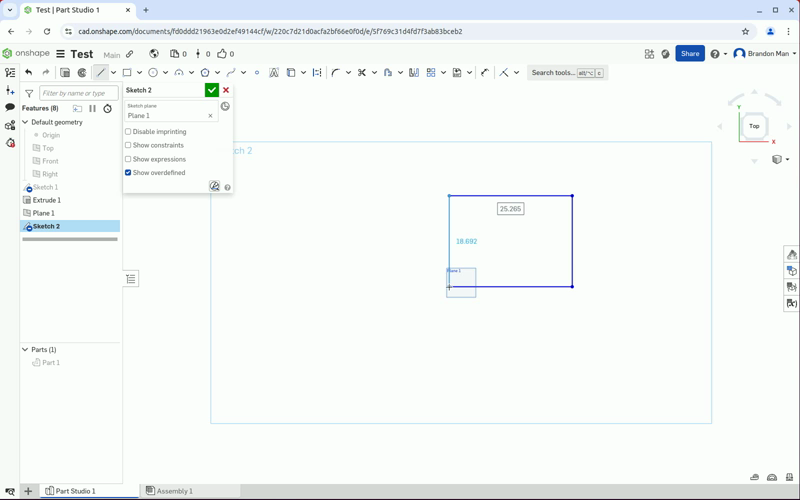
key_up(shift)
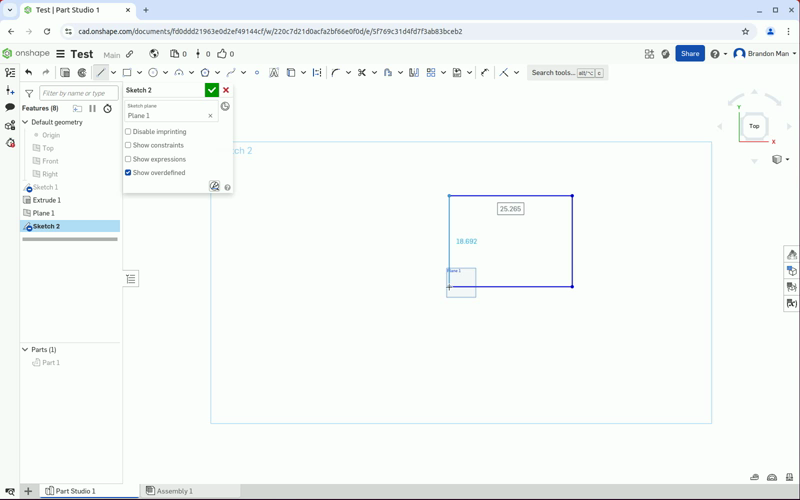
click(449, 286)
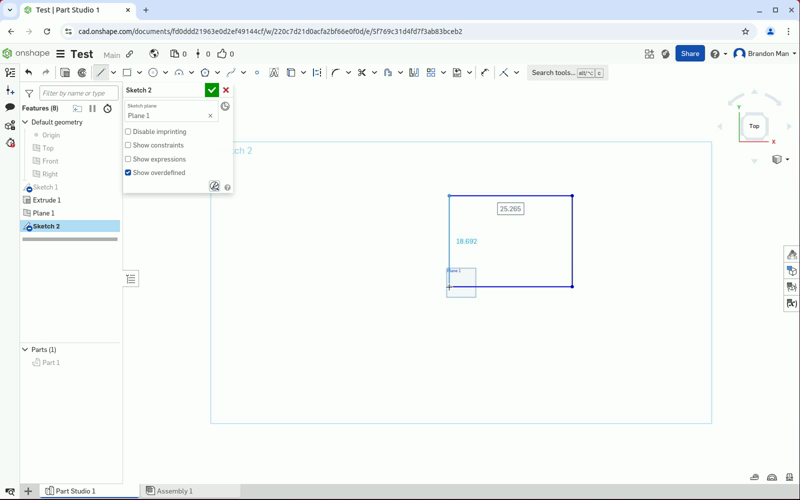
key(esc)
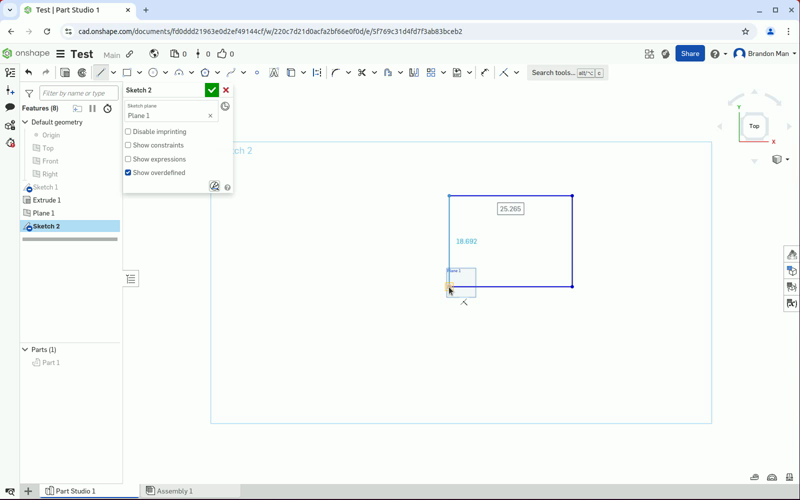
mouse_move(486, 203)
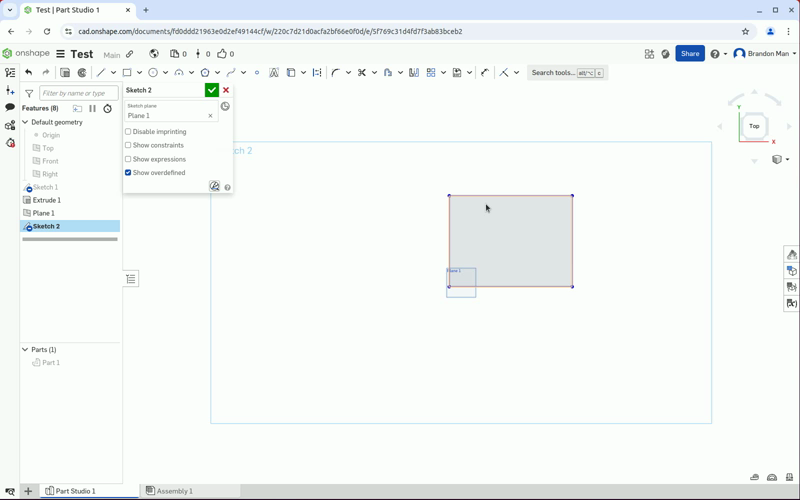
click(486, 203)
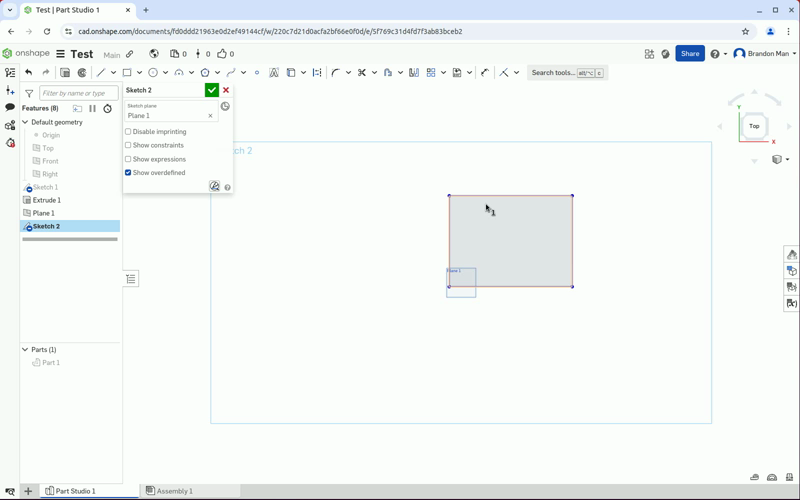
mouse_move(73, 352)
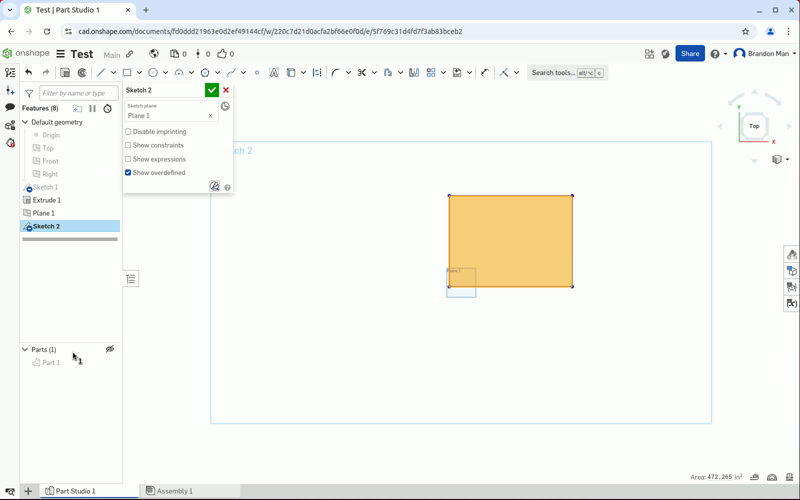
key(shift+y)
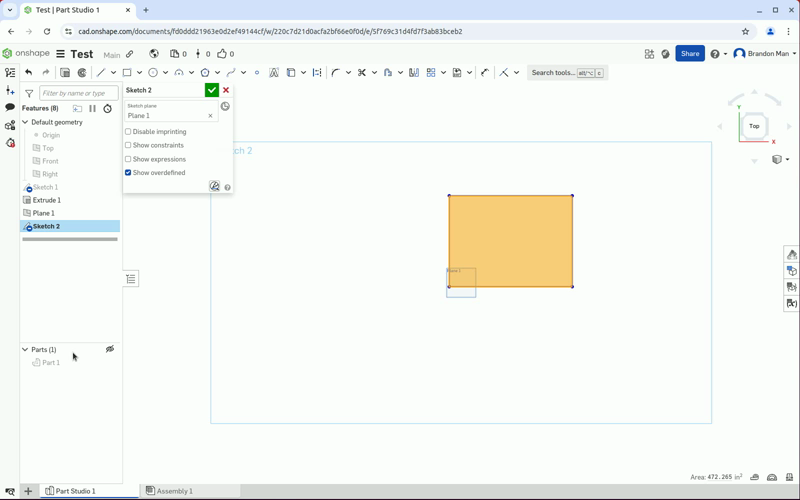
key(shift+e)
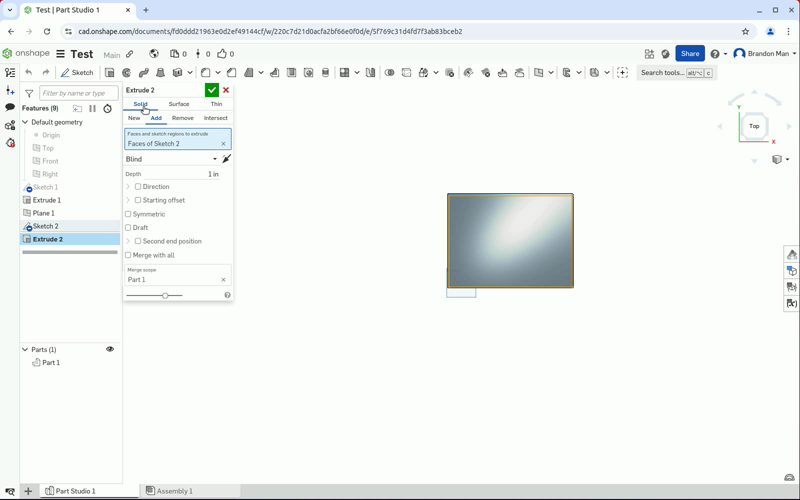
mouse_move(143, 106)
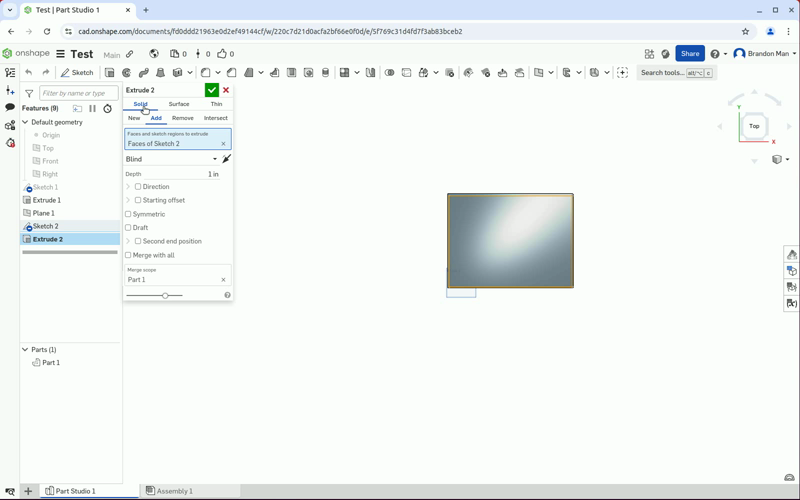
click(143, 106)
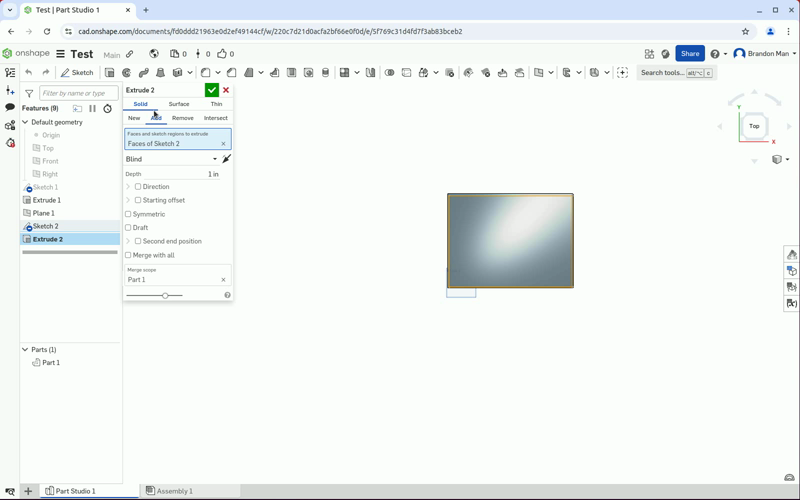
mouse_move(186, 120)
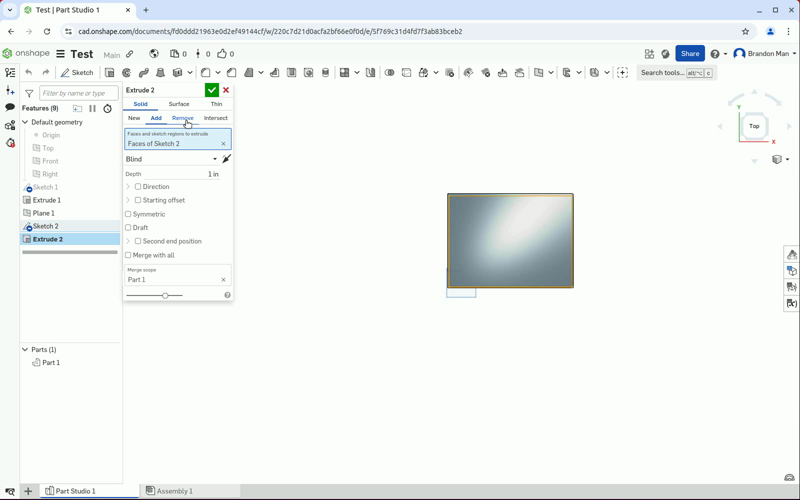
click(186, 120)
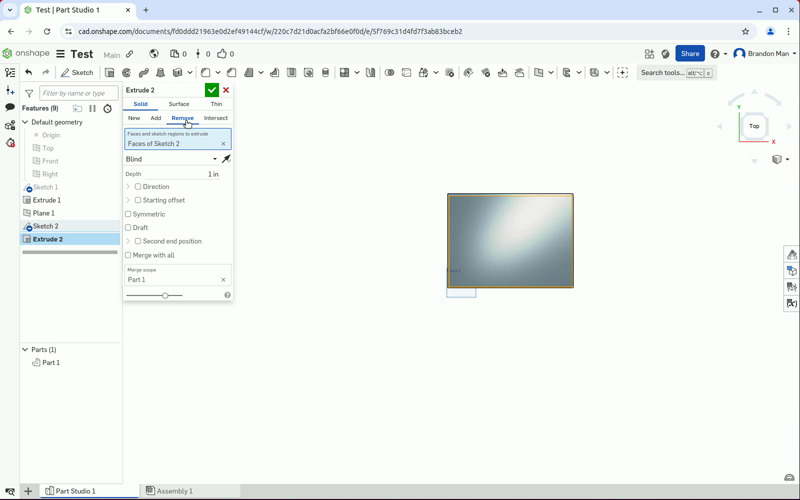
key(tab, 4)
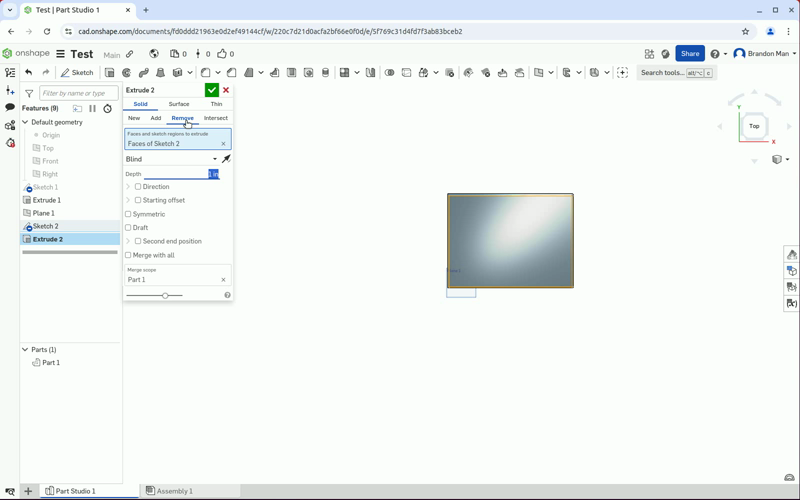
text(18.294)
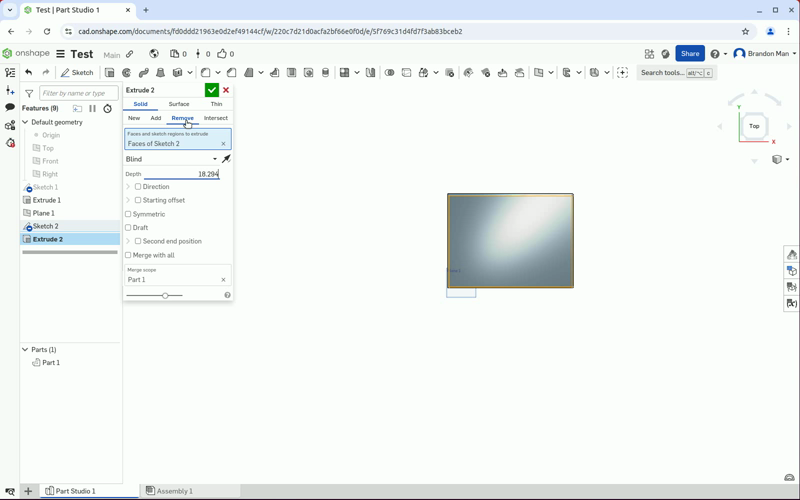
key(tab, 6)
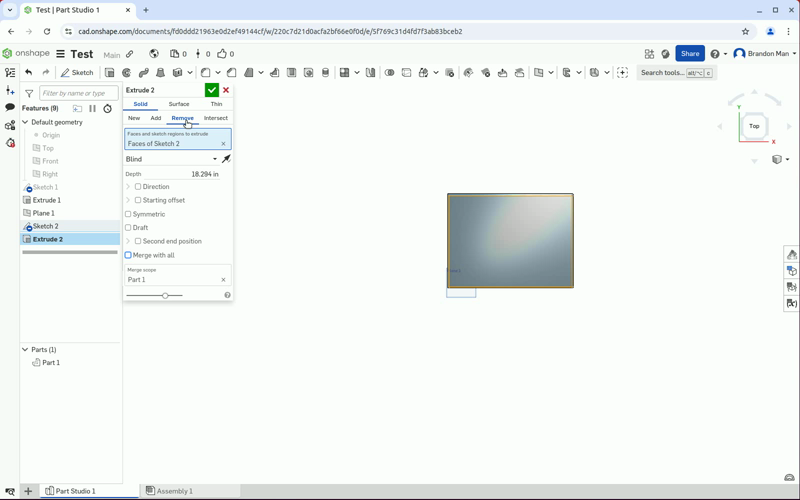
key(space)
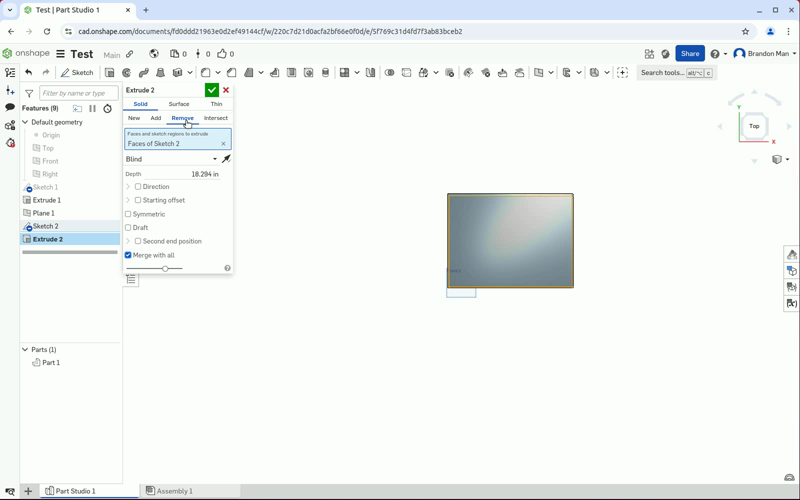
key(enter)
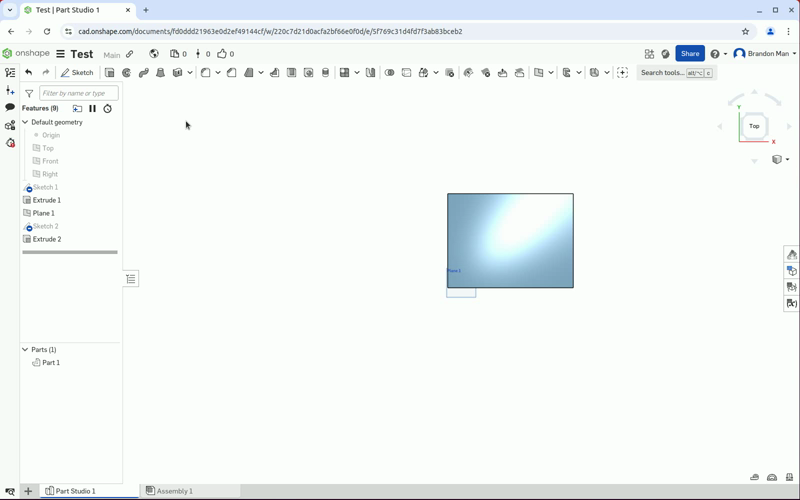
key(shift+h)
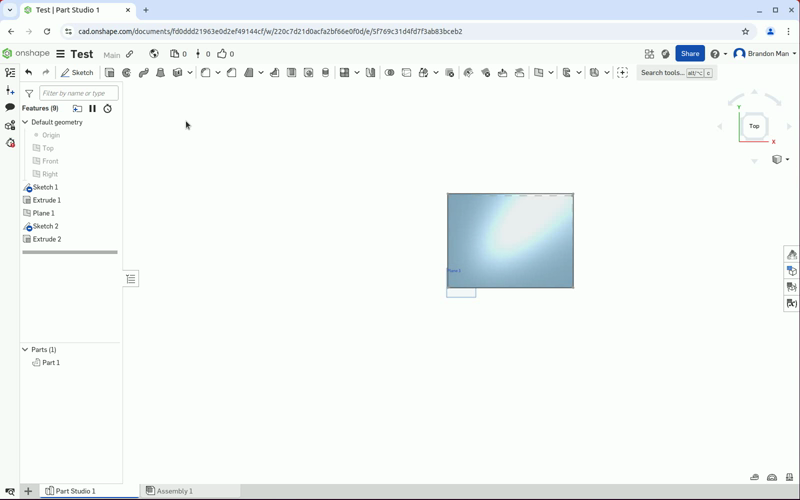
key(shift+h)
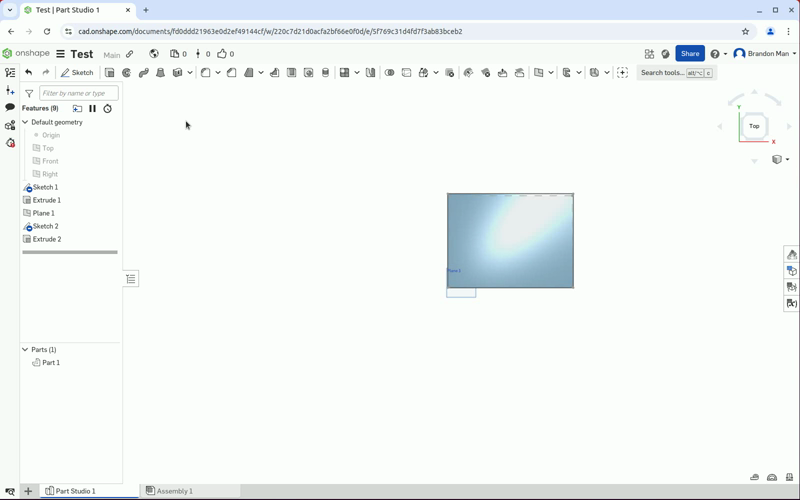
key(shift+7)
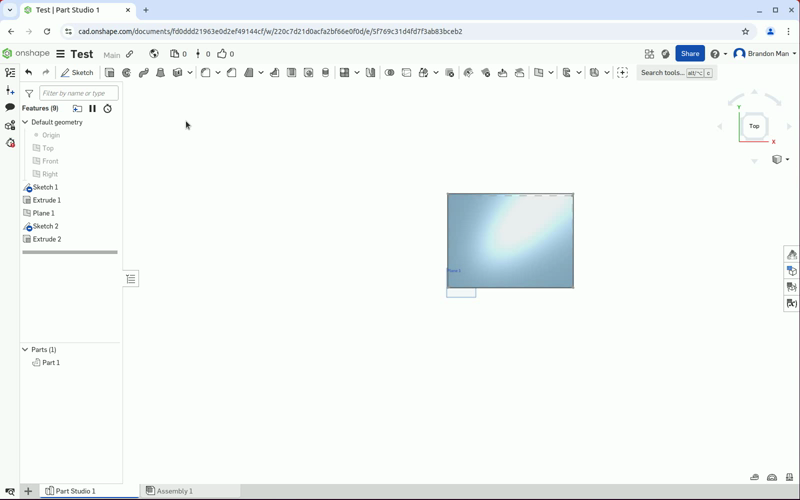
key(up, 3)
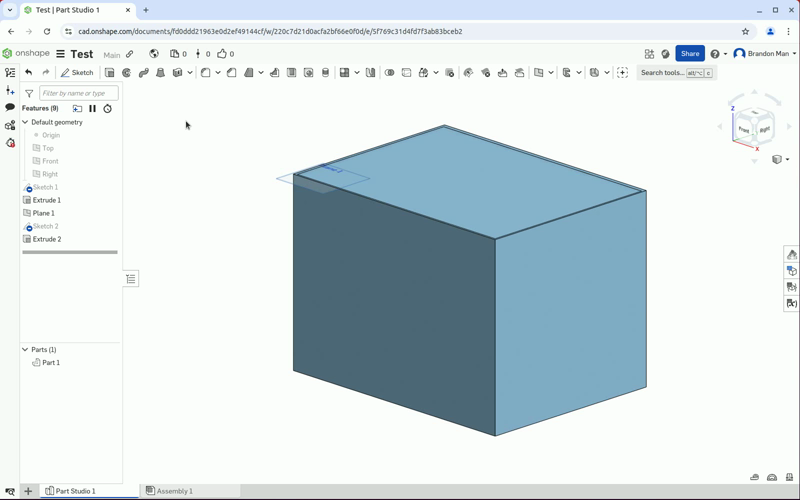
key(left, 3)
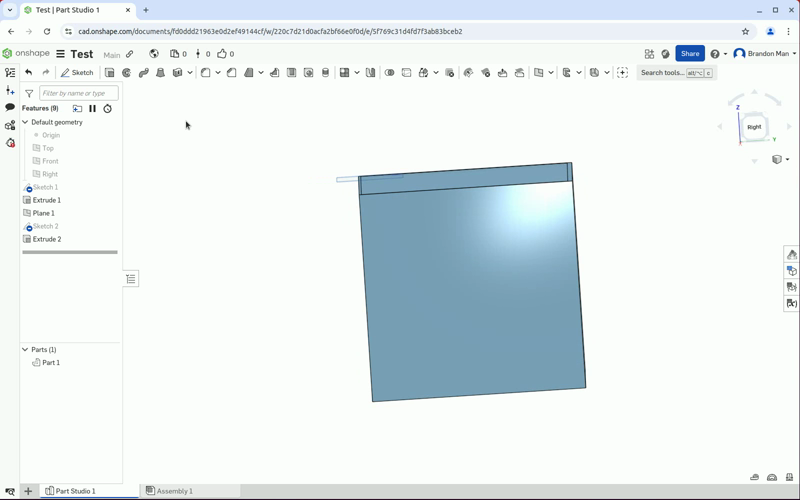
key(right, 3)
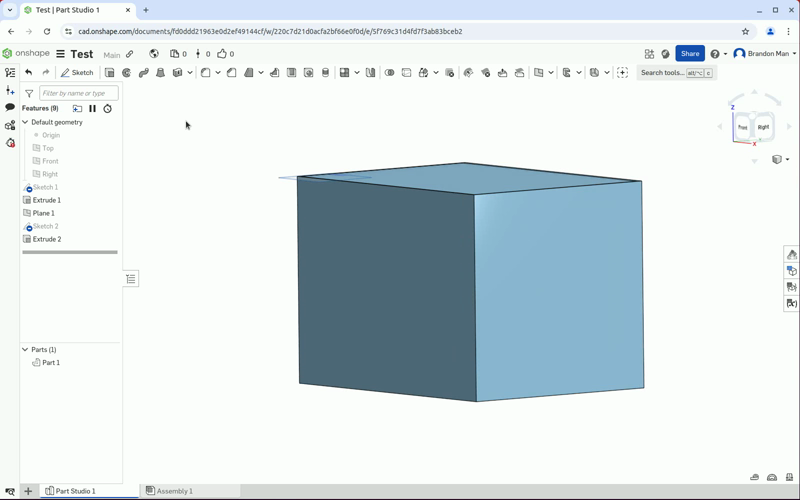
key(down, 3)
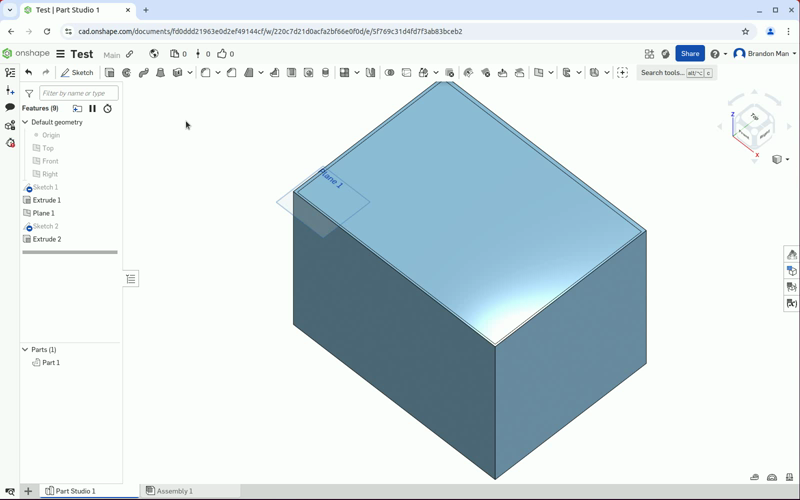
mouse_move(73, 189)
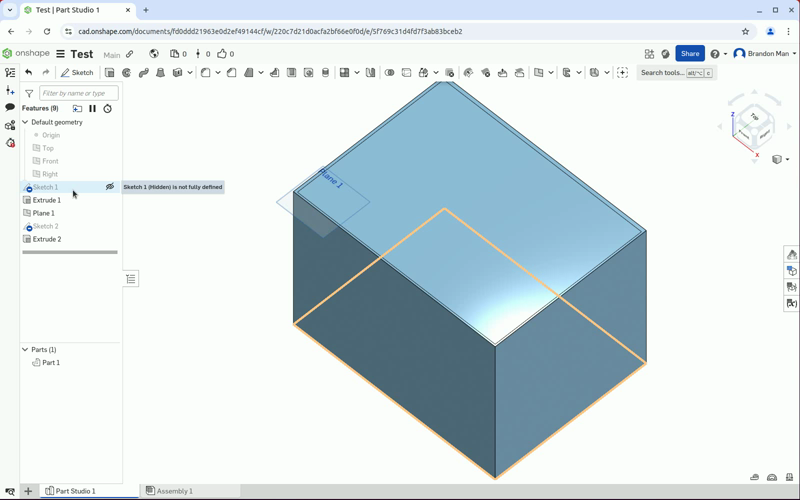
click(73, 189)